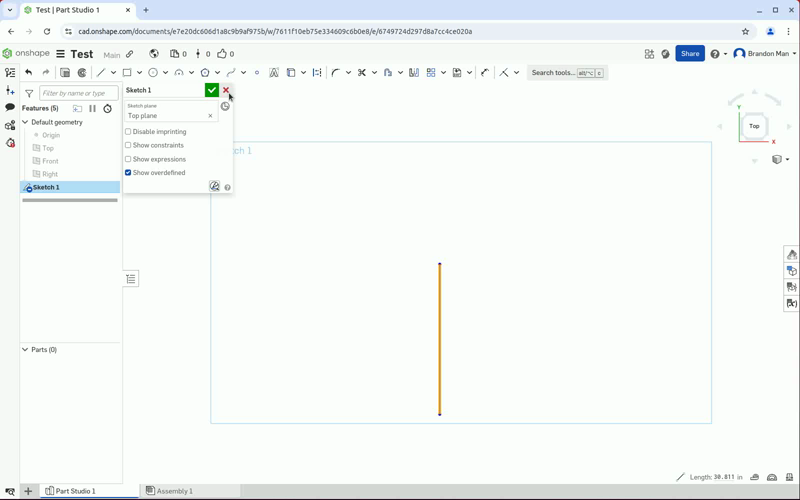
key(shift+h)
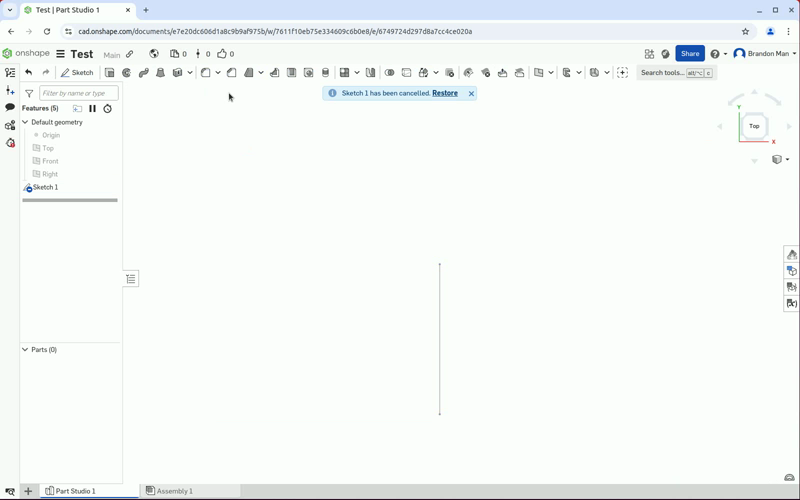
key(shift+s)
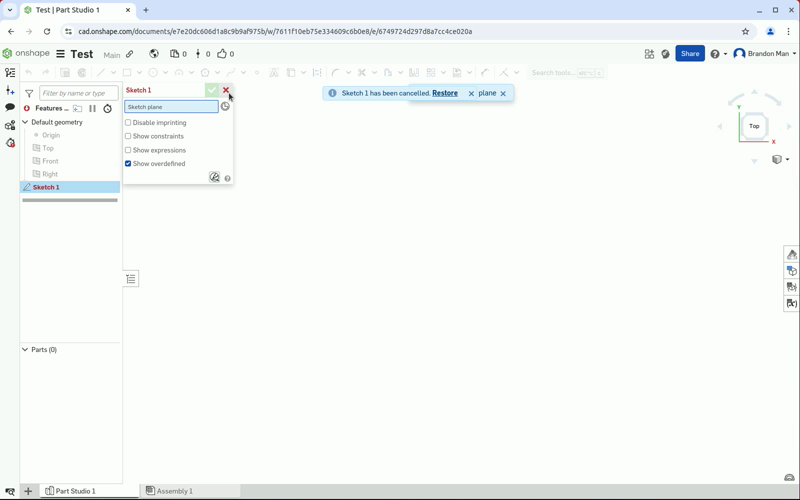
mouse_move(73, 150)
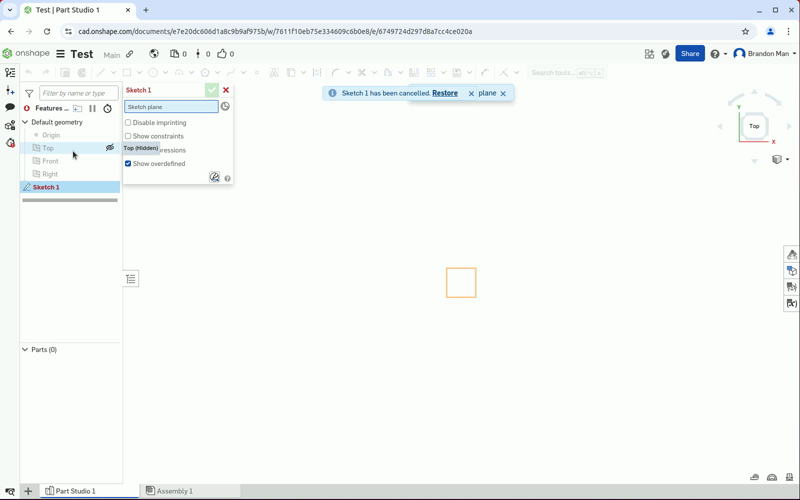
click(73, 150)
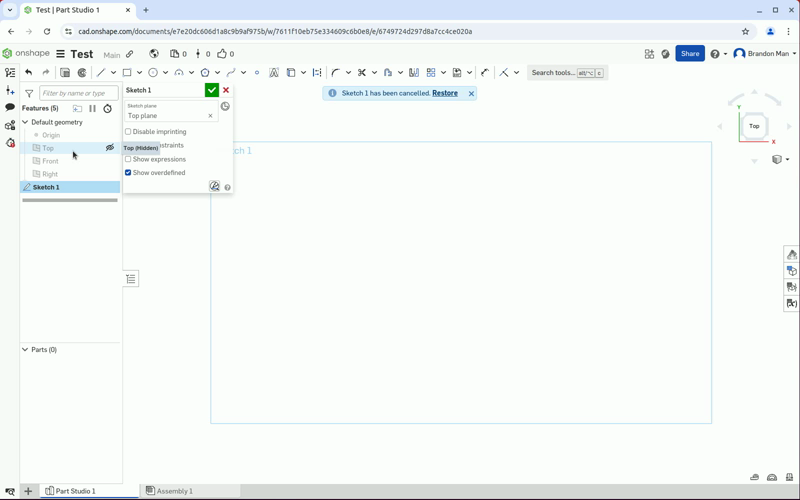
mouse_move(73, 352)
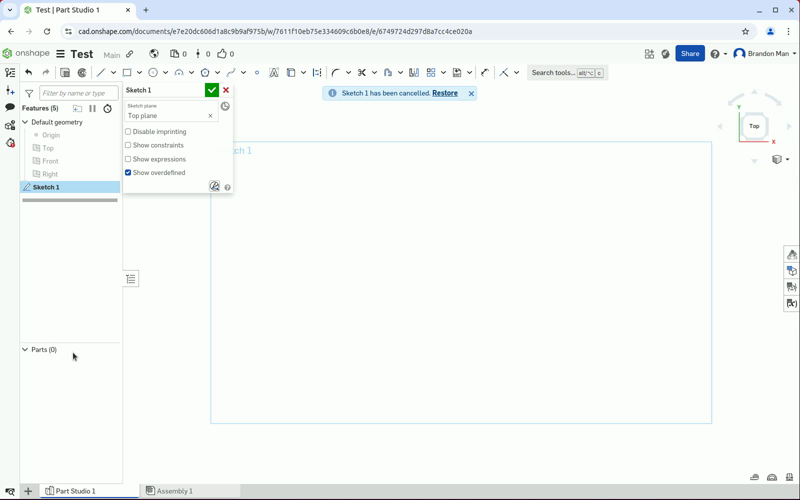
key(y)
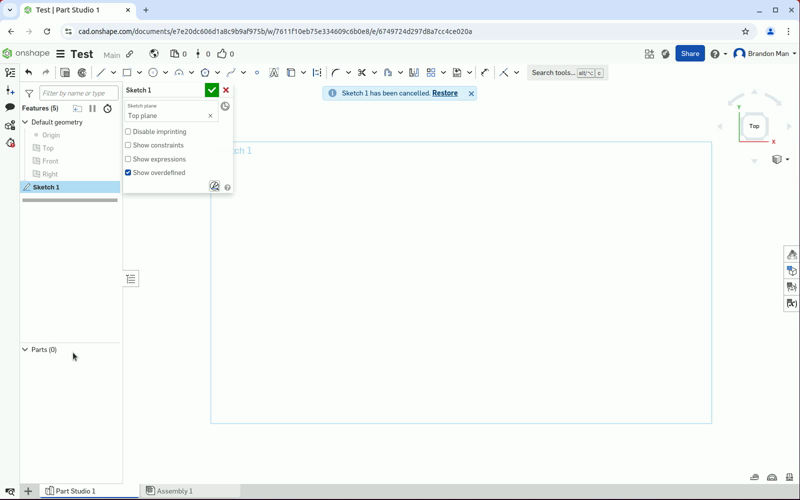
key(l)
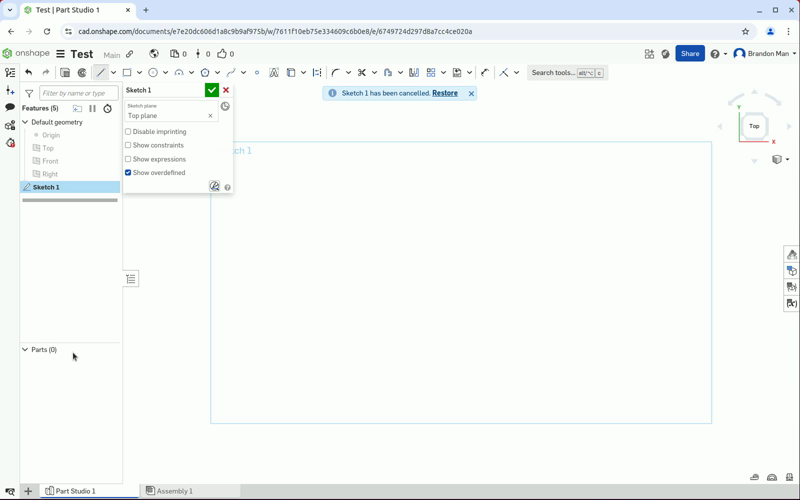
key_down(shift)
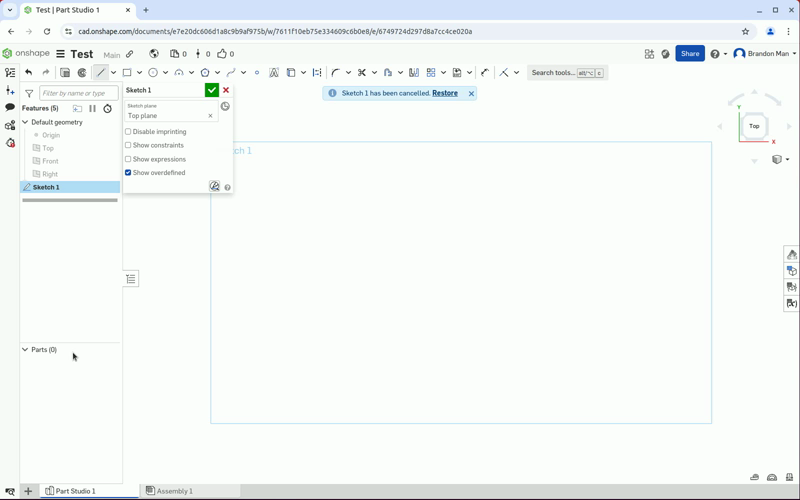
mouse_move(348, 325)
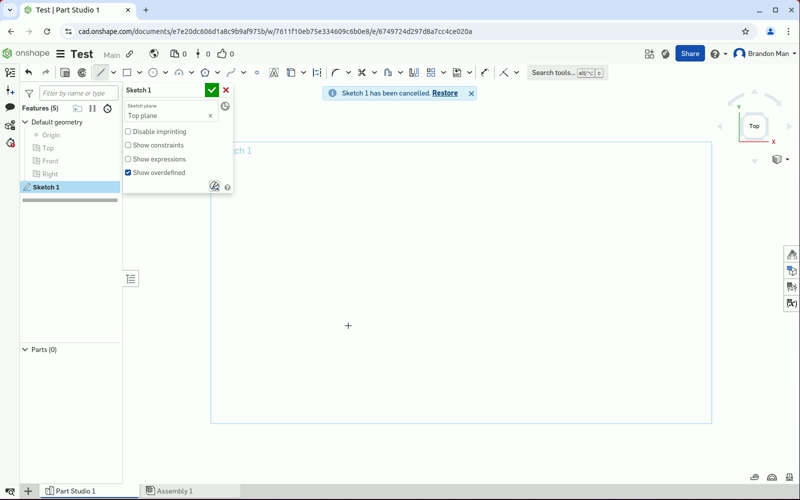
click(348, 325)
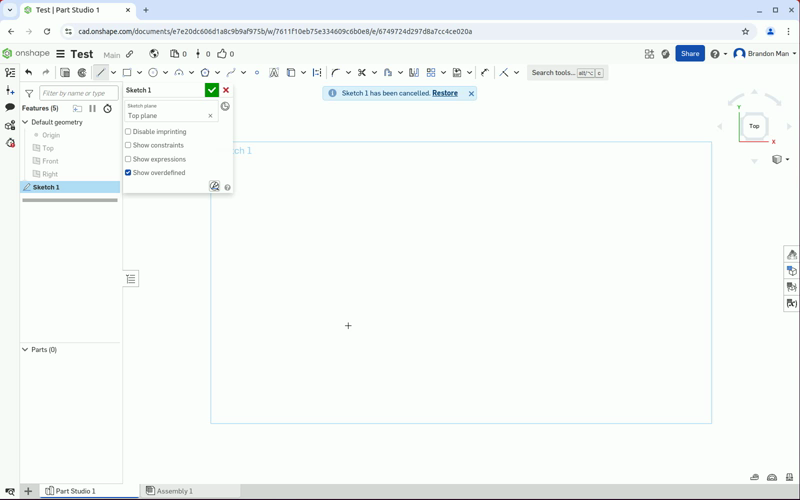
key_up(shift)
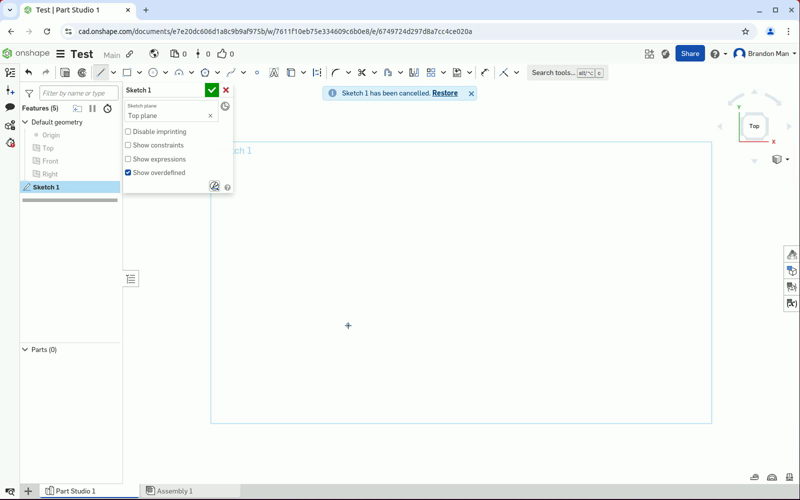
key_down(shift)
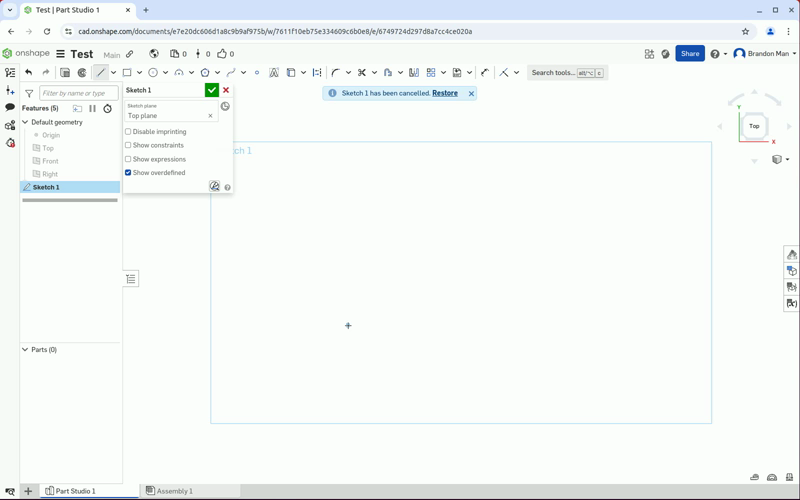
mouse_move(378, 325)
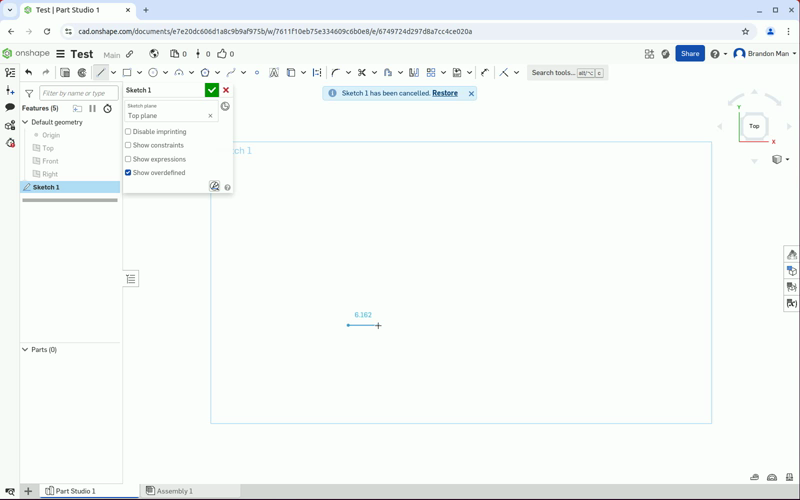
mouse_move(376, 325)
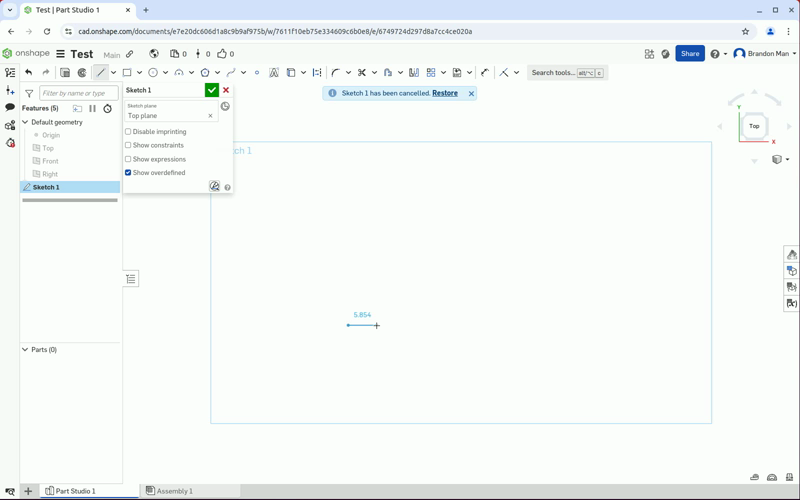
click(376, 325)
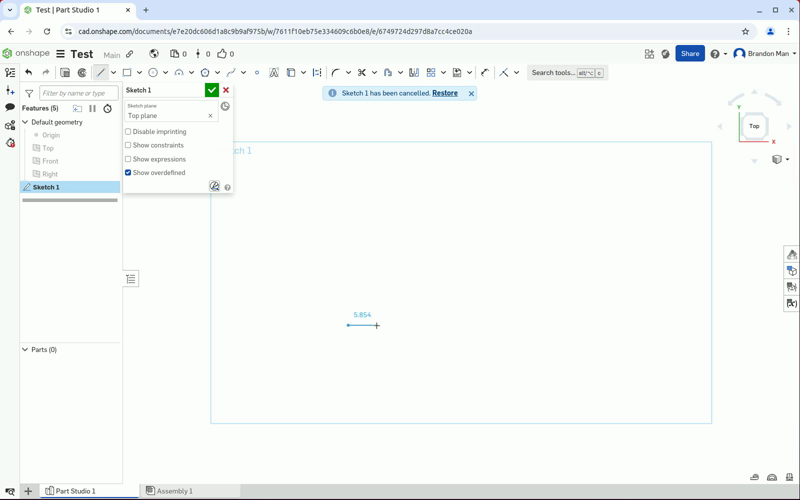
key_up(shift)
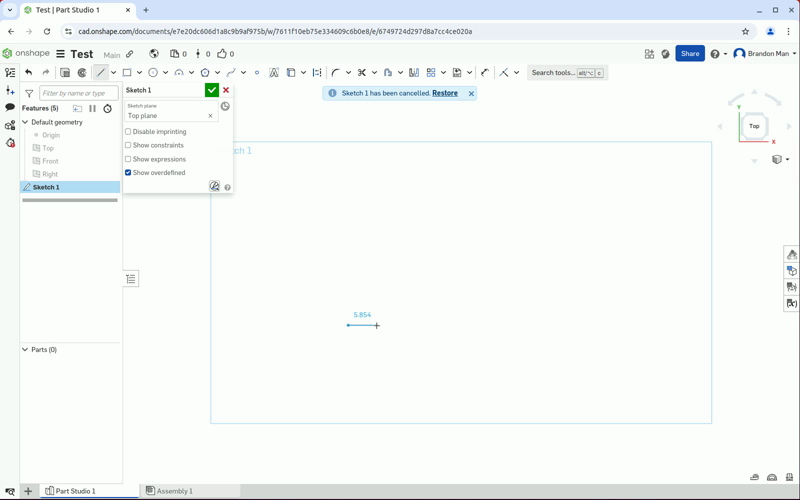
key(esc)
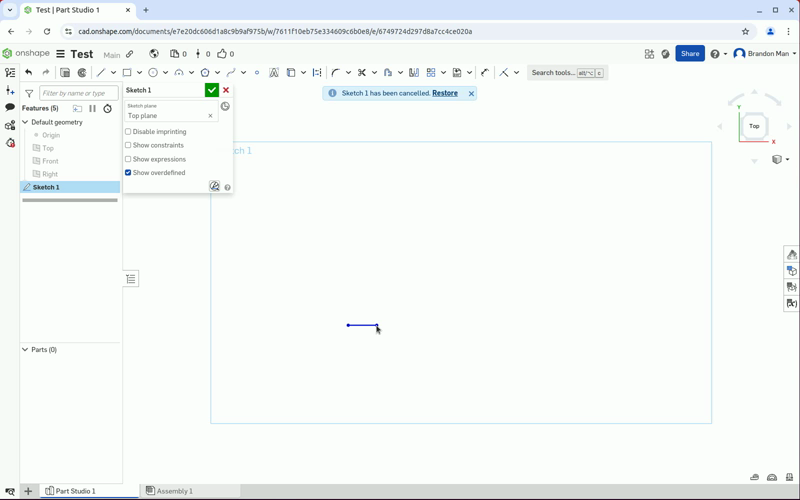
key(a)
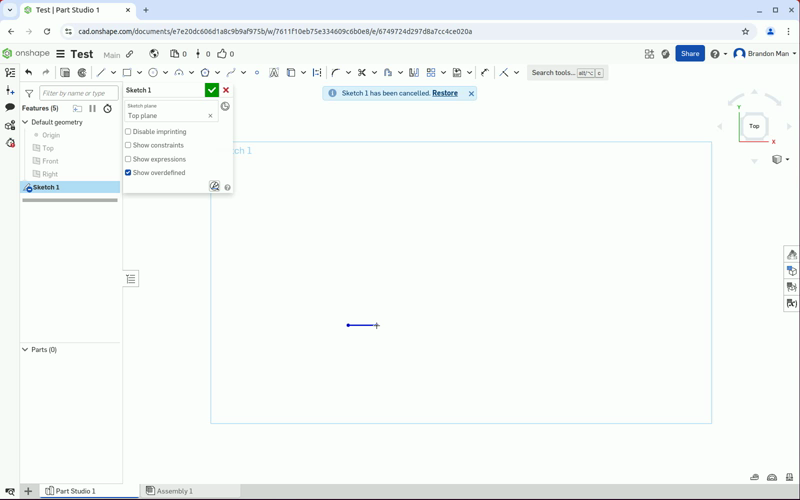
mouse_move(376, 325)
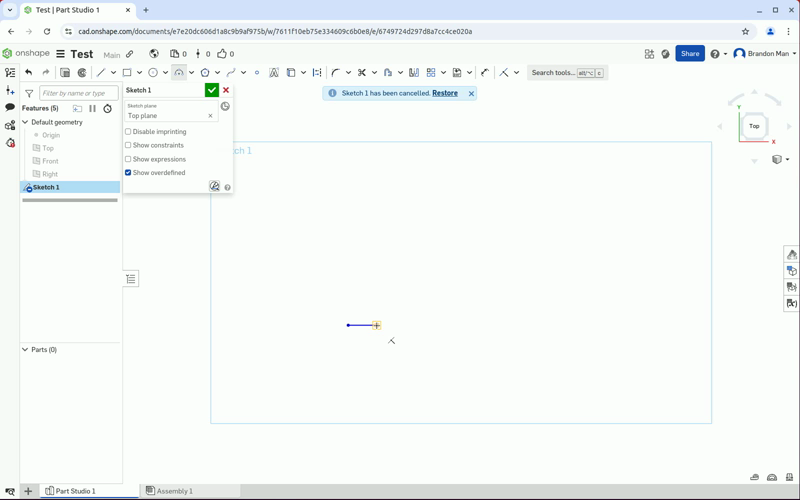
click(376, 325)
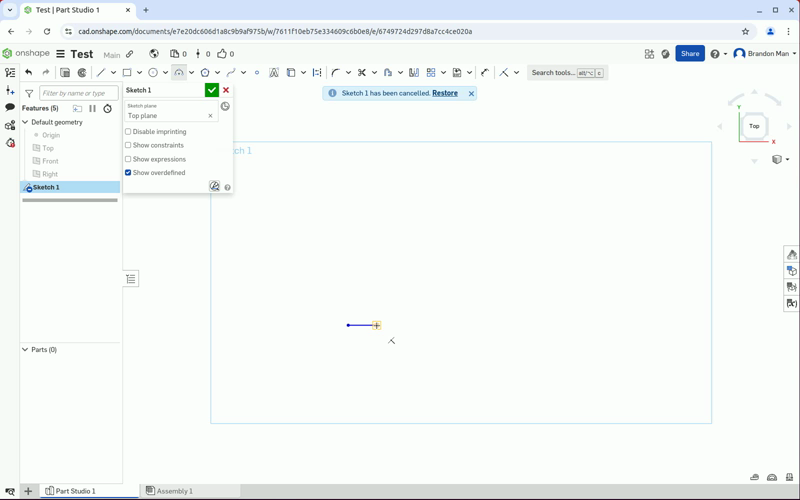
key_down(shift)
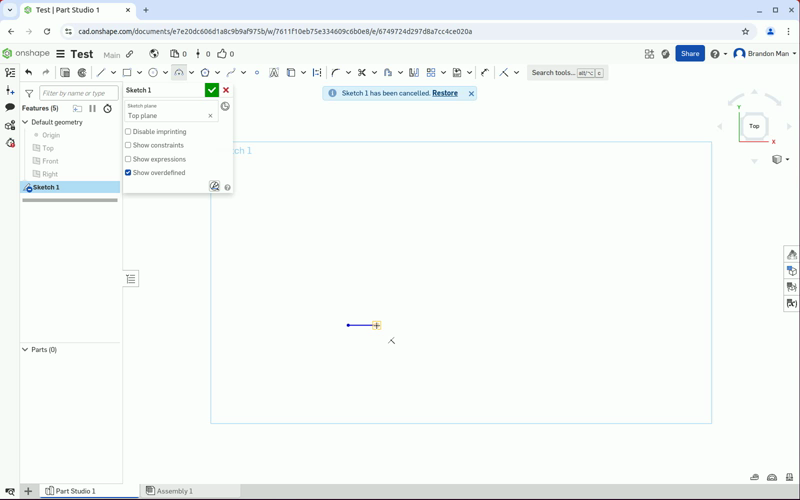
mouse_move(404, 296)
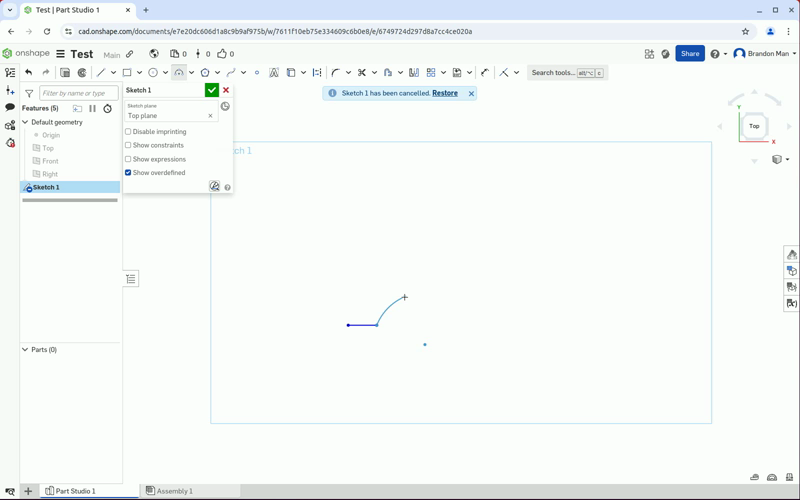
click(404, 296)
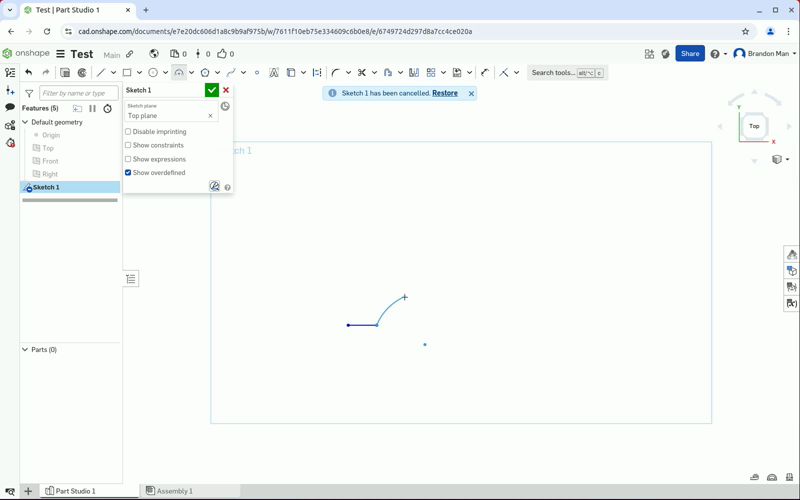
mouse_move(384, 305)
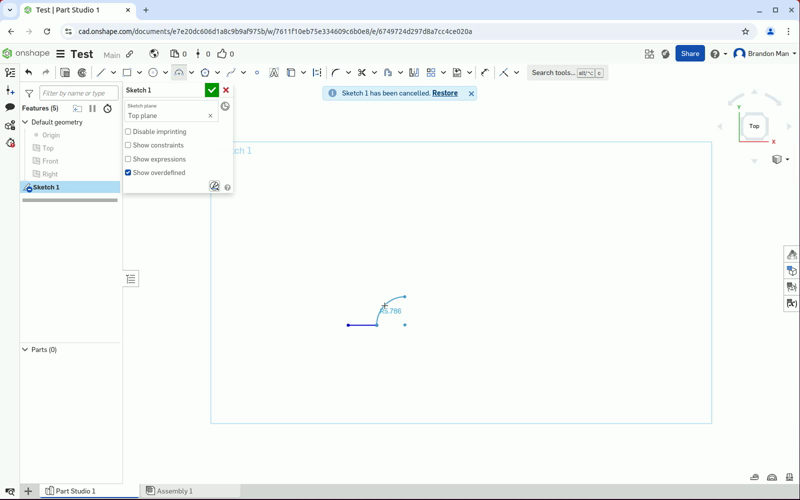
click(384, 305)
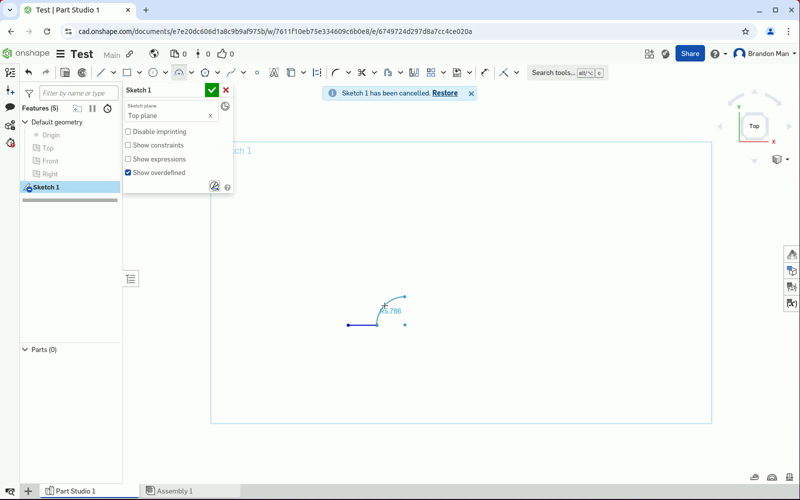
key_up(shift)
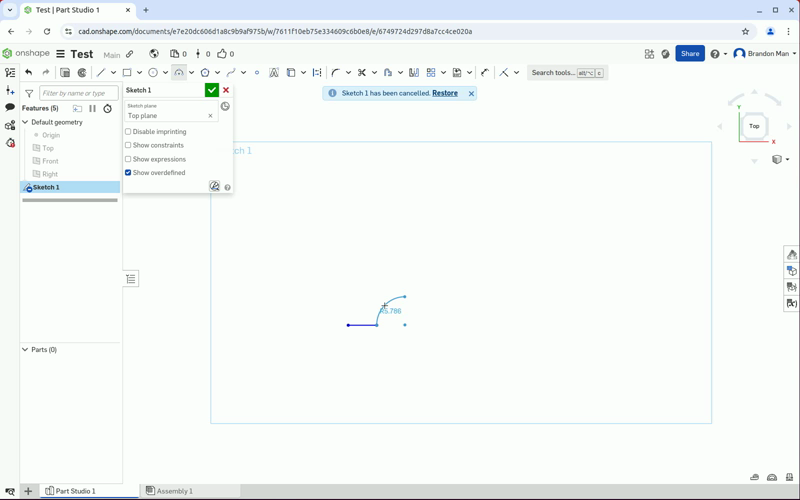
key(esc)
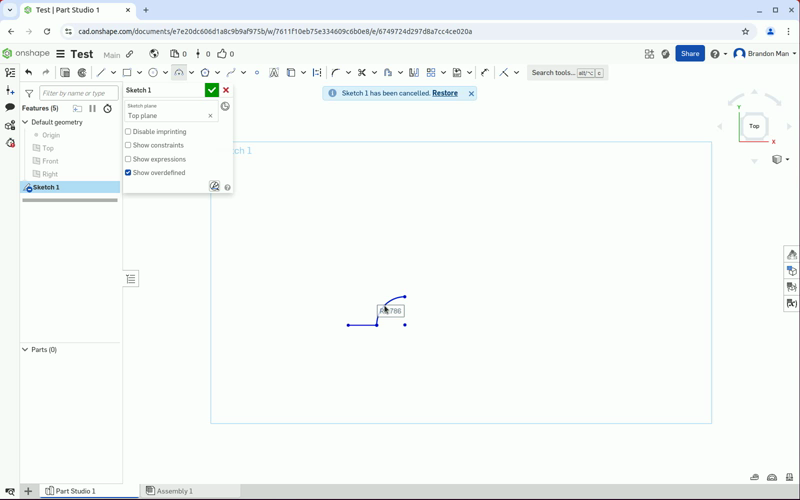
key(l)
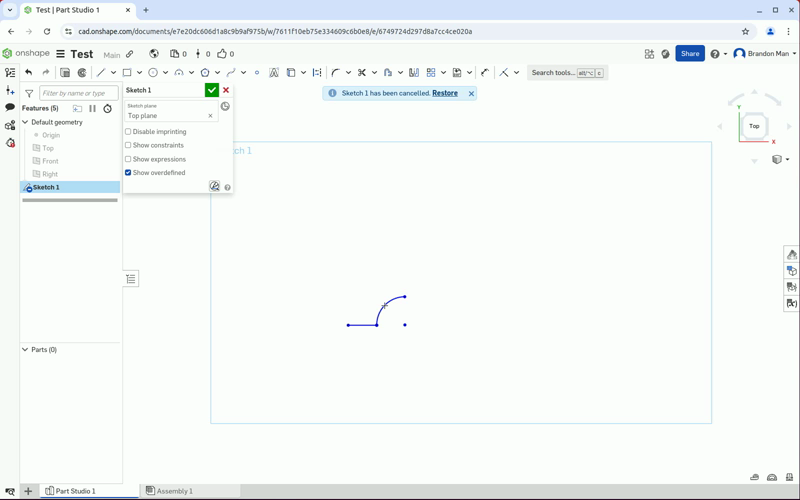
mouse_move(404, 296)
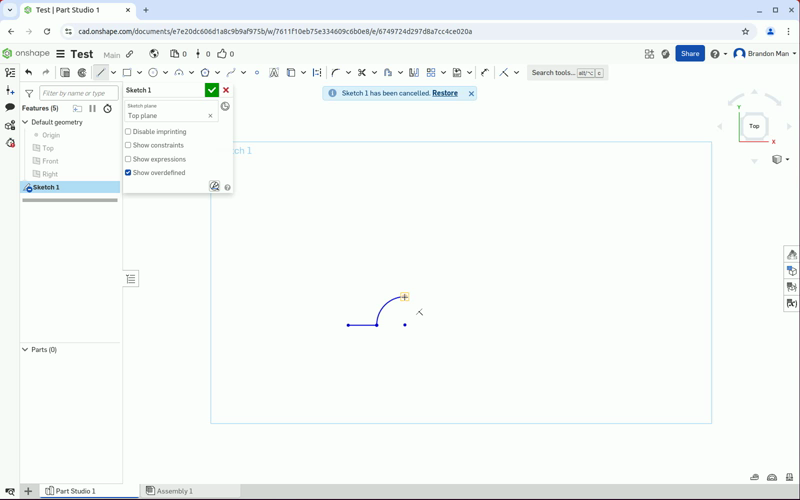
click(404, 296)
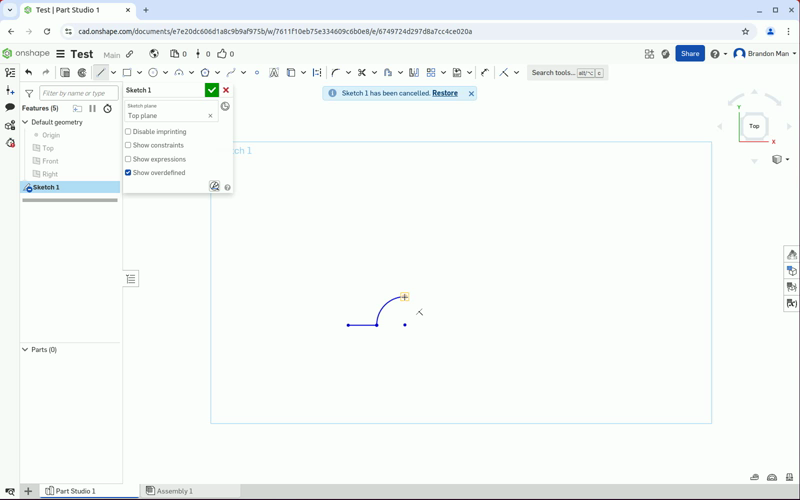
key_down(shift)
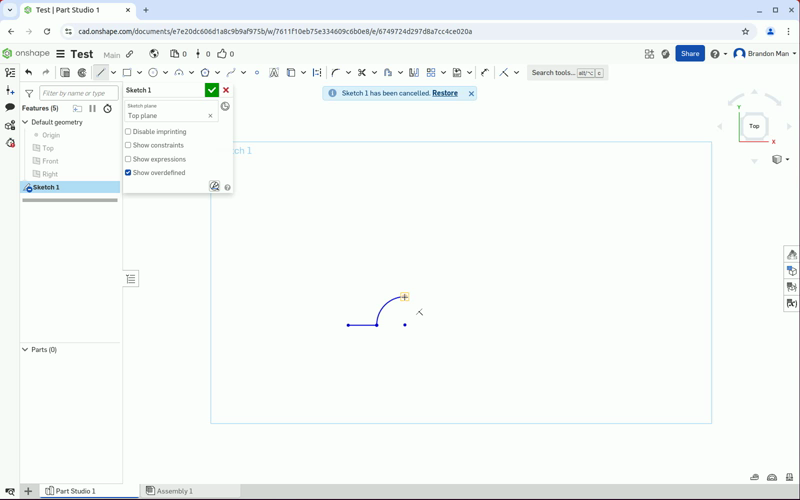
mouse_move(434, 296)
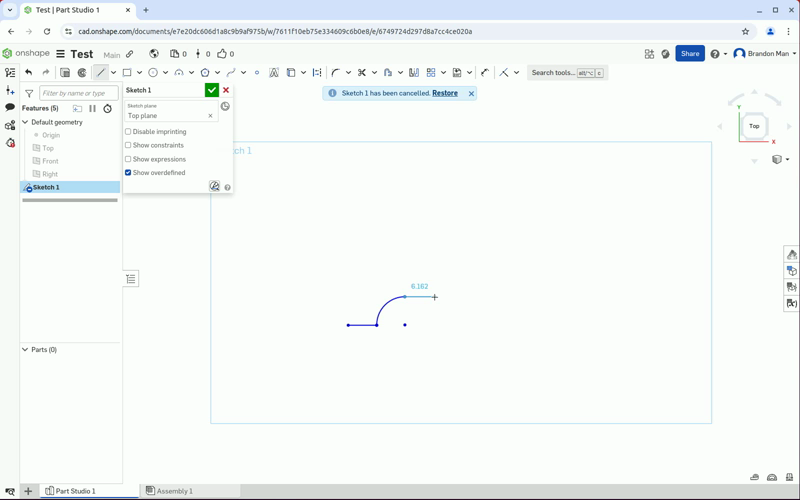
mouse_move(460, 296)
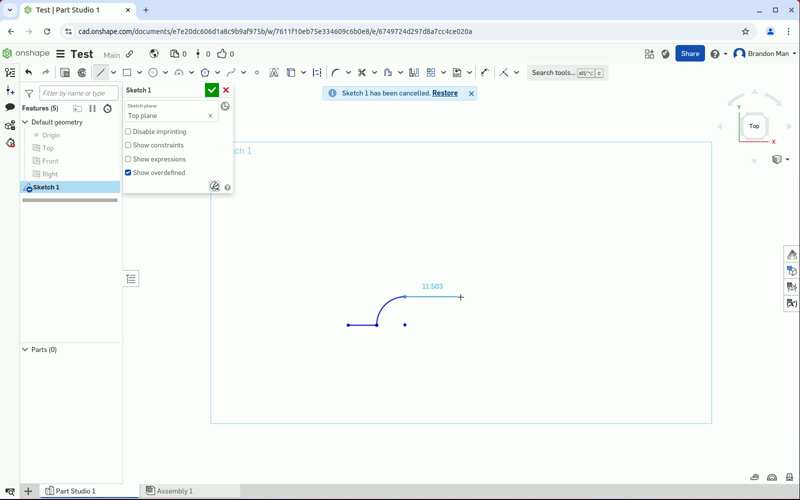
click(460, 296)
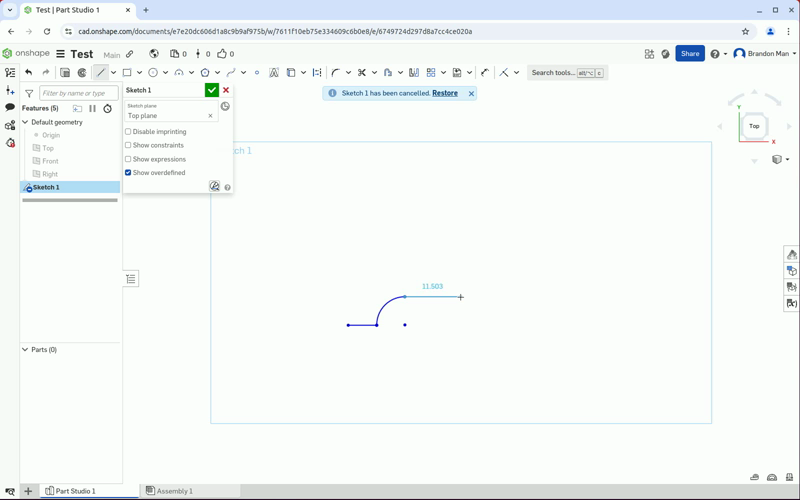
key_up(shift)
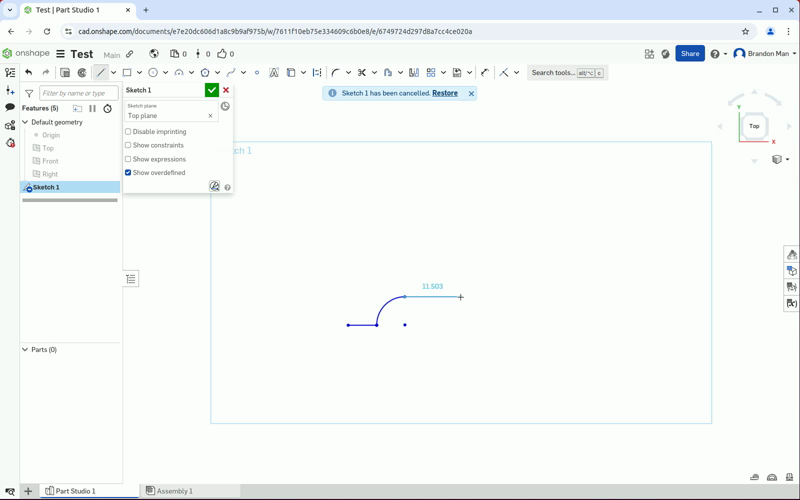
key_down(shift)
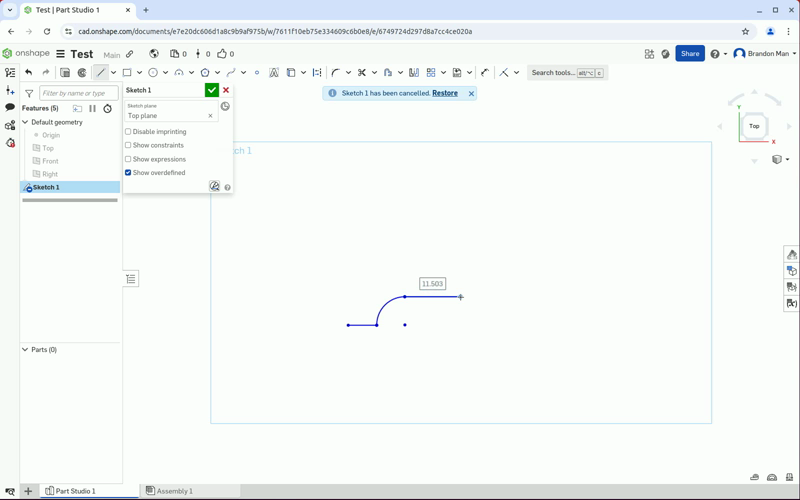
mouse_move(490, 296)
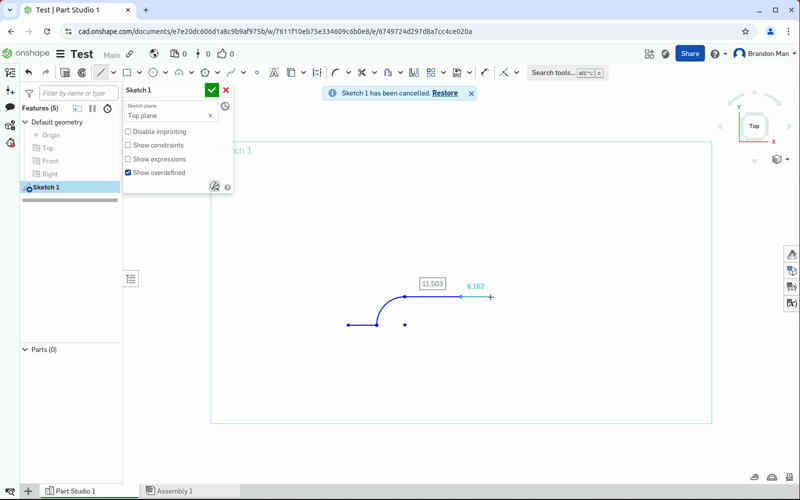
mouse_move(460, 268)
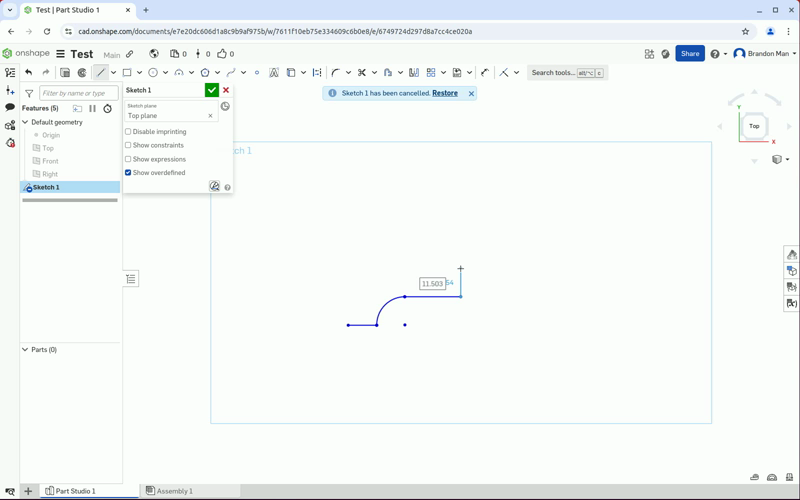
click(460, 268)
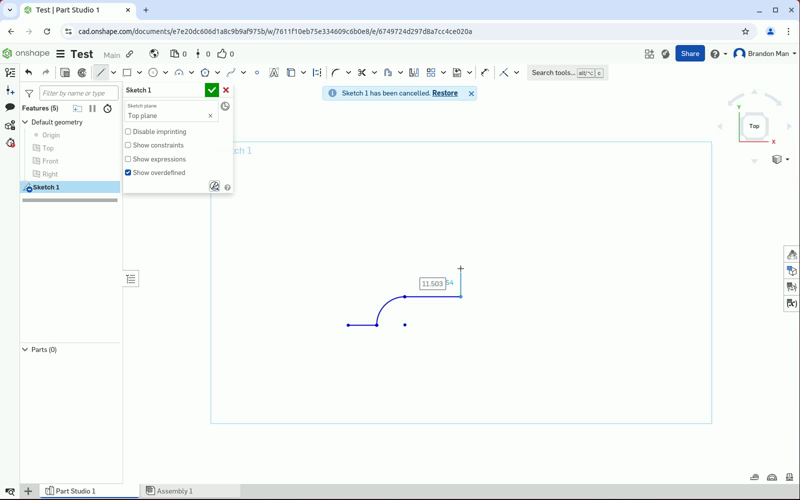
key_up(shift)
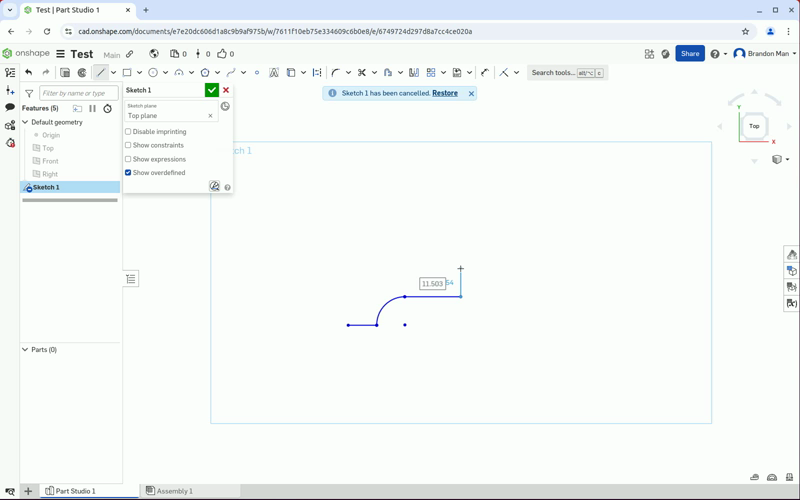
key_down(shift)
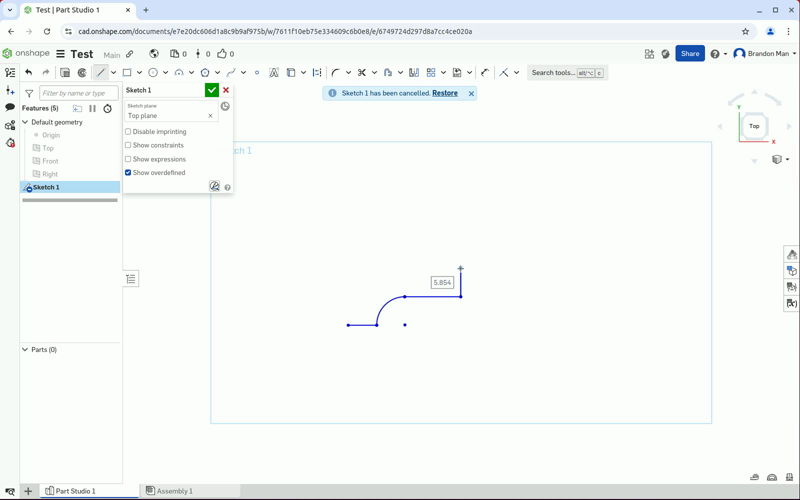
mouse_move(490, 268)
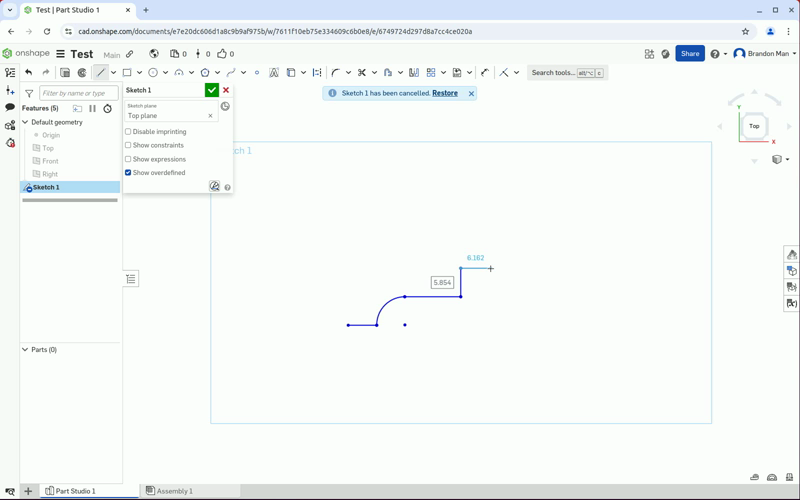
mouse_move(404, 268)
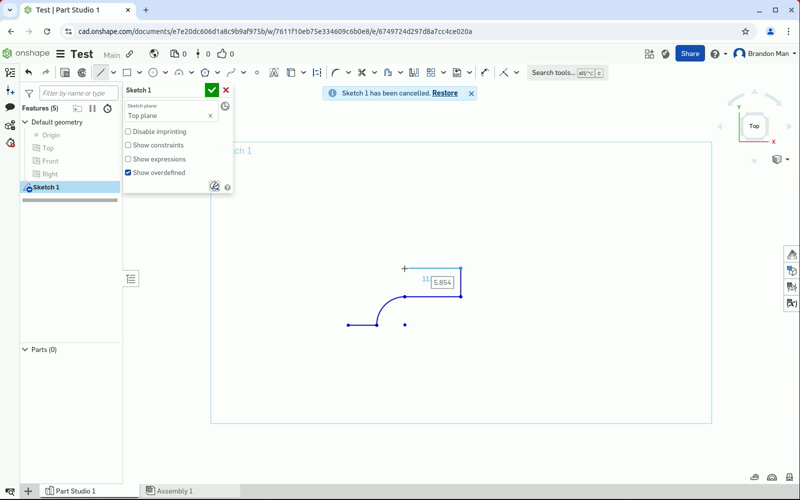
click(404, 268)
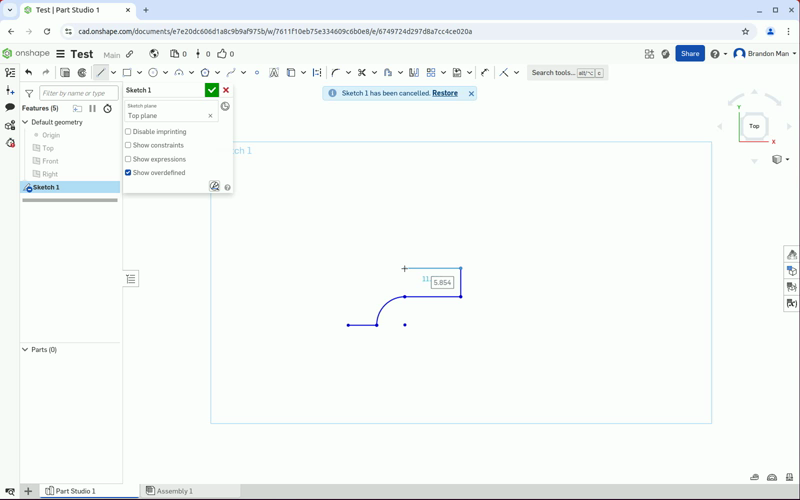
key_up(shift)
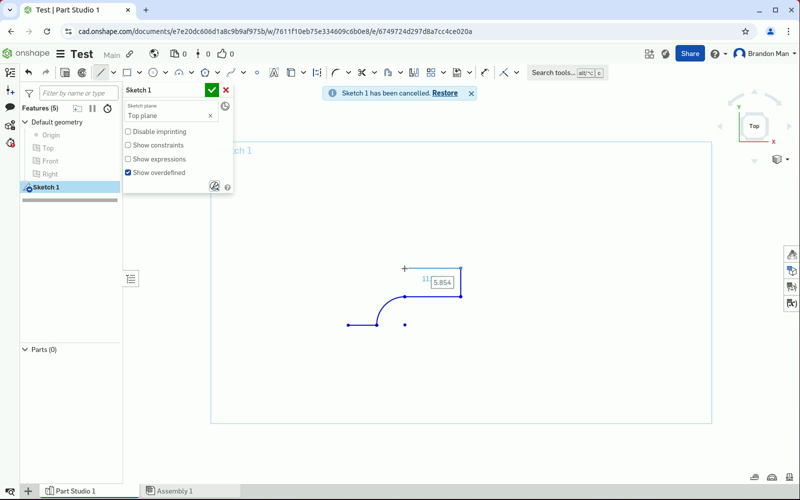
key(esc)
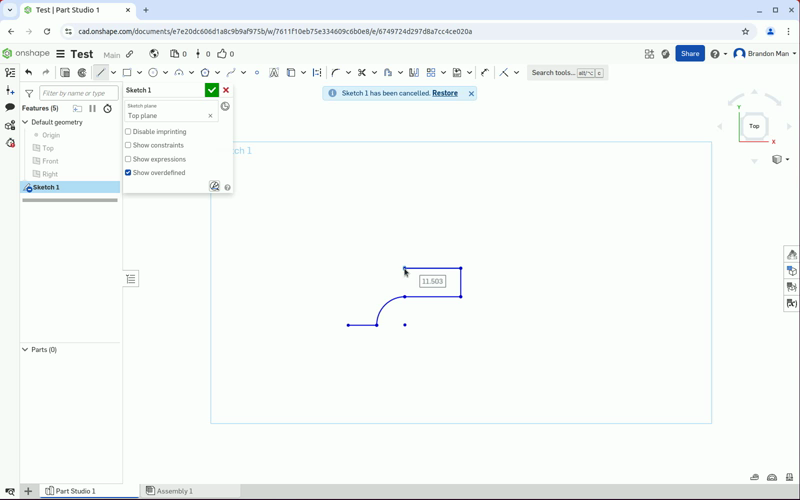
key(a)
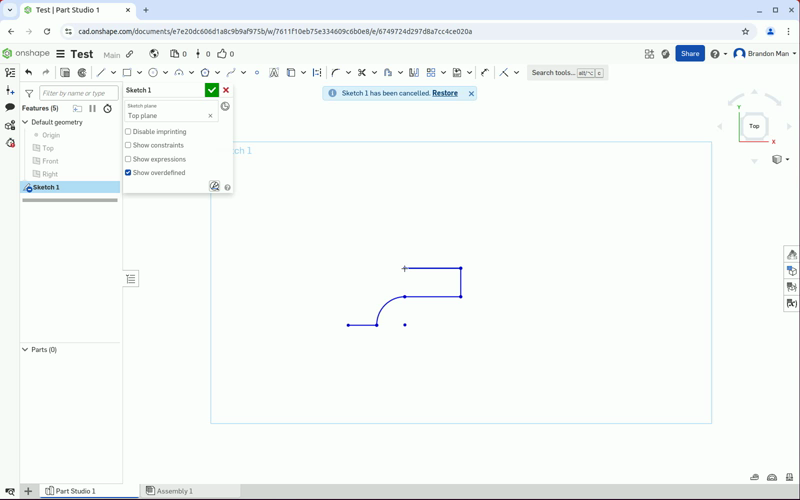
mouse_move(404, 268)
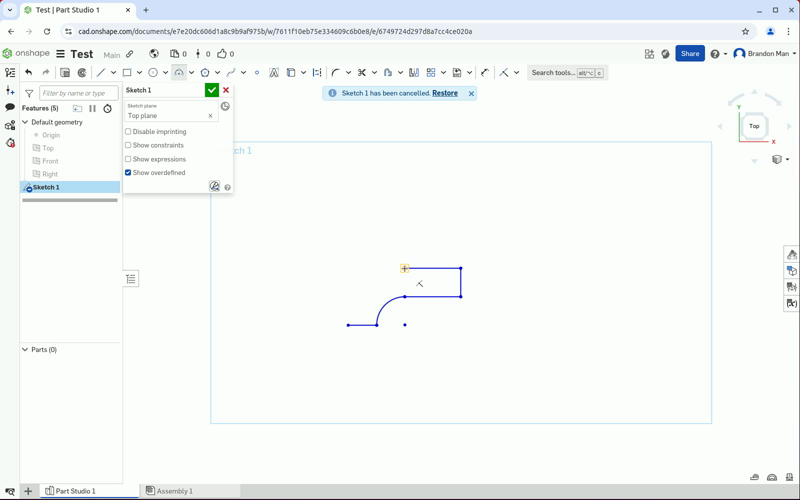
click(404, 268)
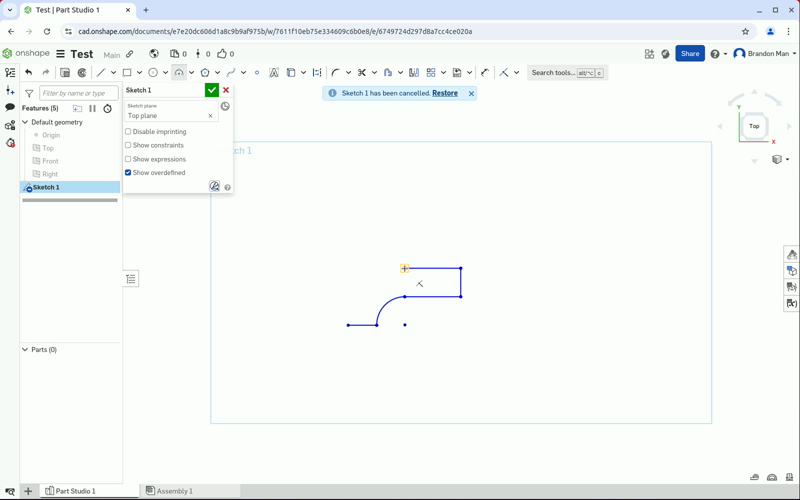
key_down(shift)
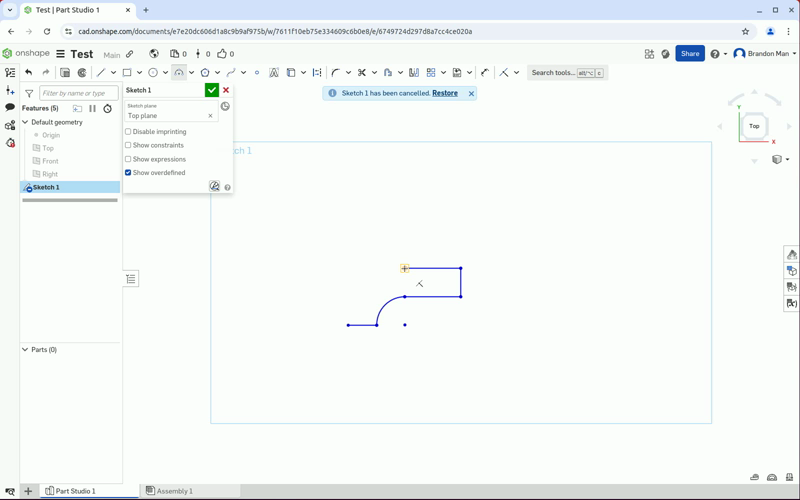
mouse_move(376, 240)
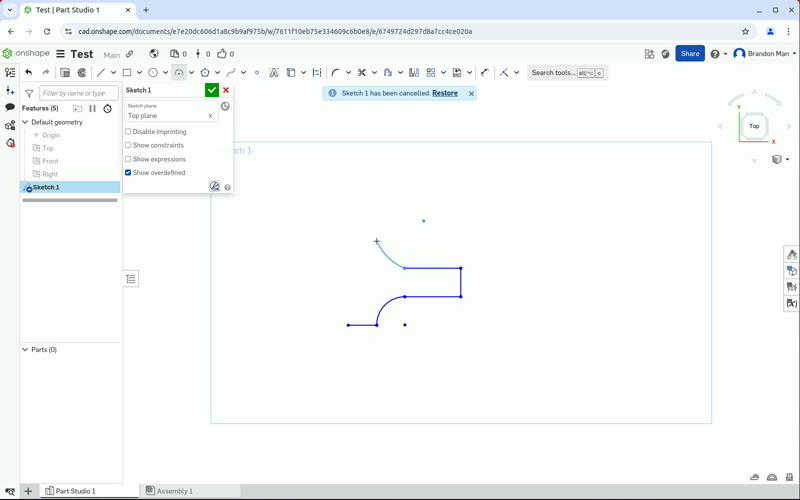
click(376, 240)
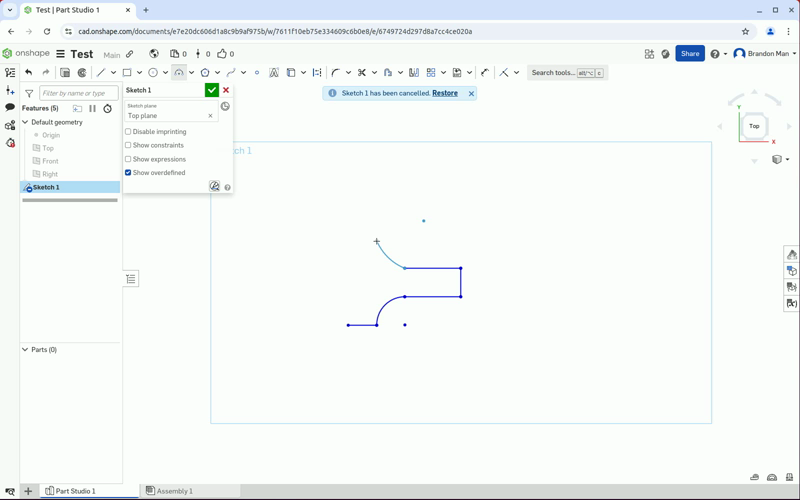
mouse_move(385, 260)
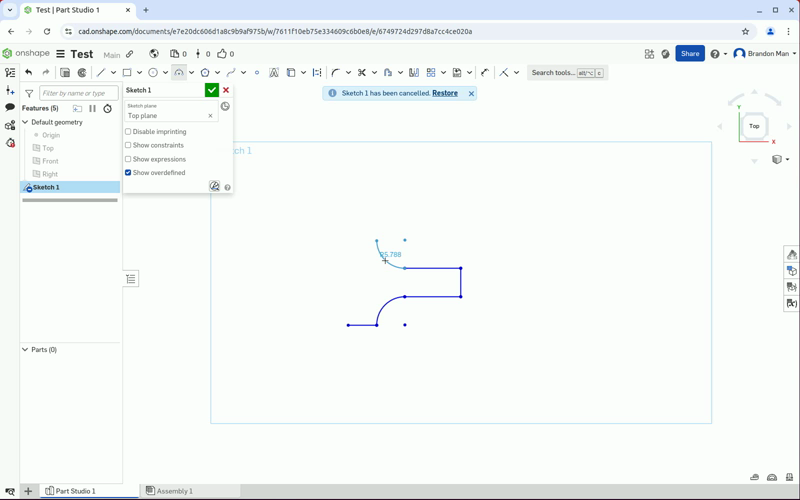
click(385, 260)
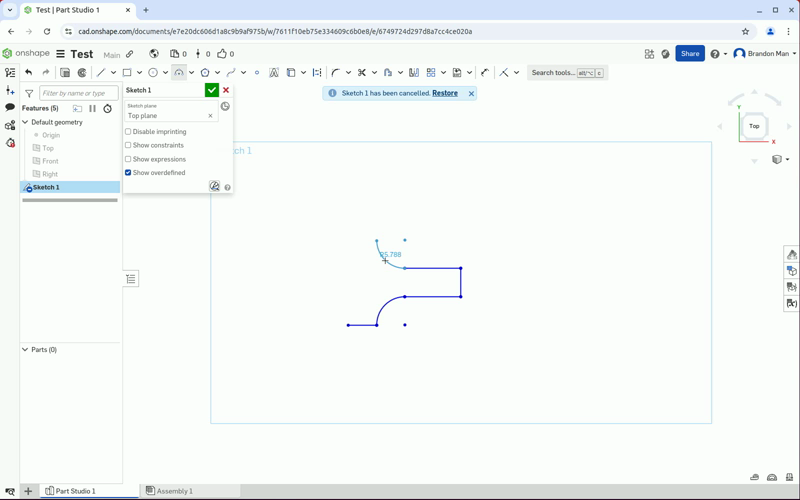
key_up(shift)
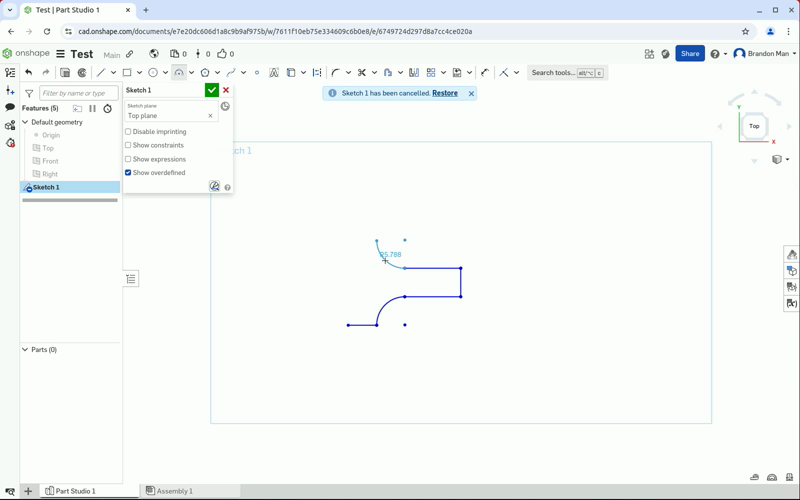
key(esc)
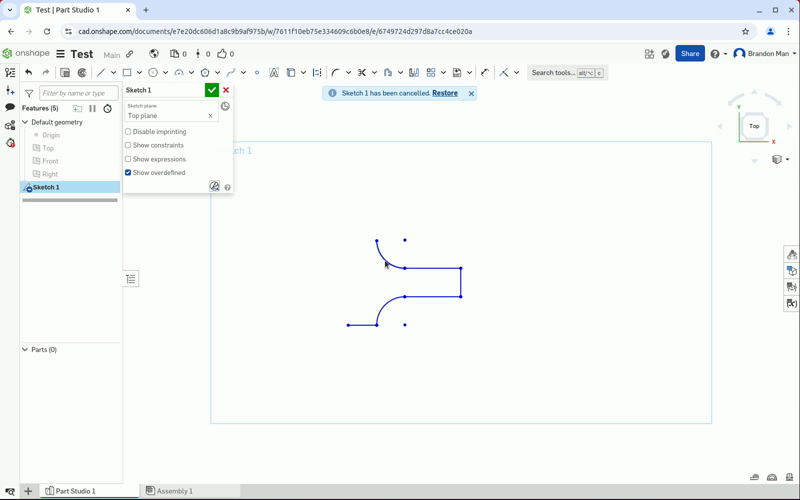
key(l)
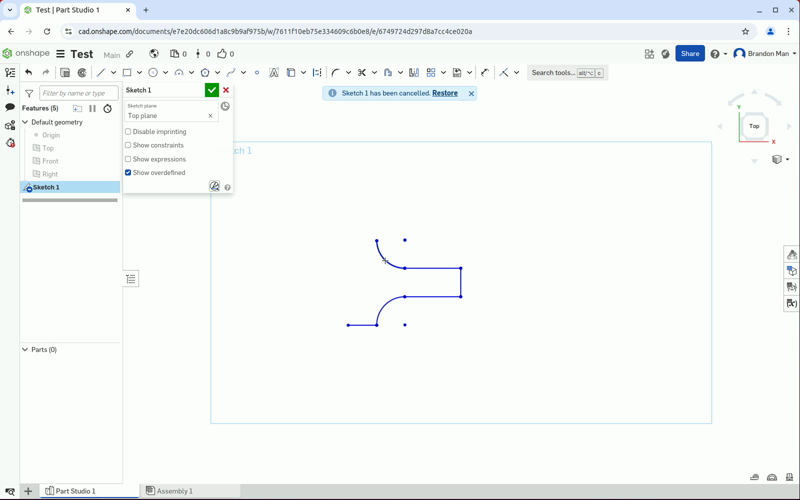
mouse_move(376, 240)
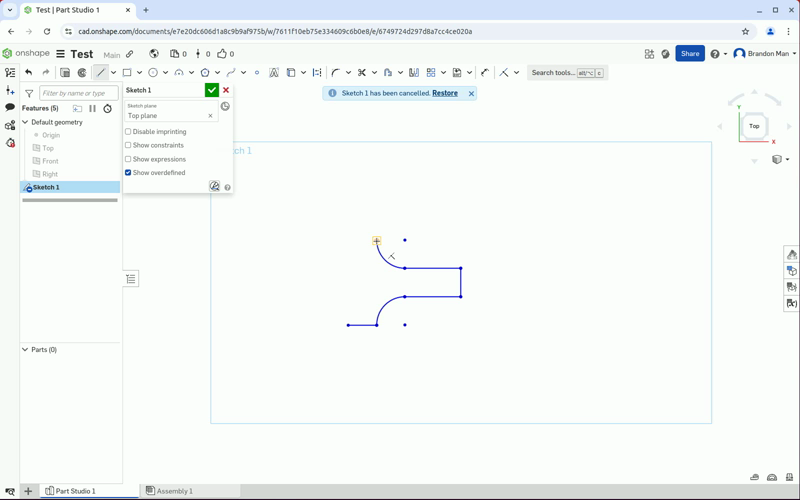
click(376, 240)
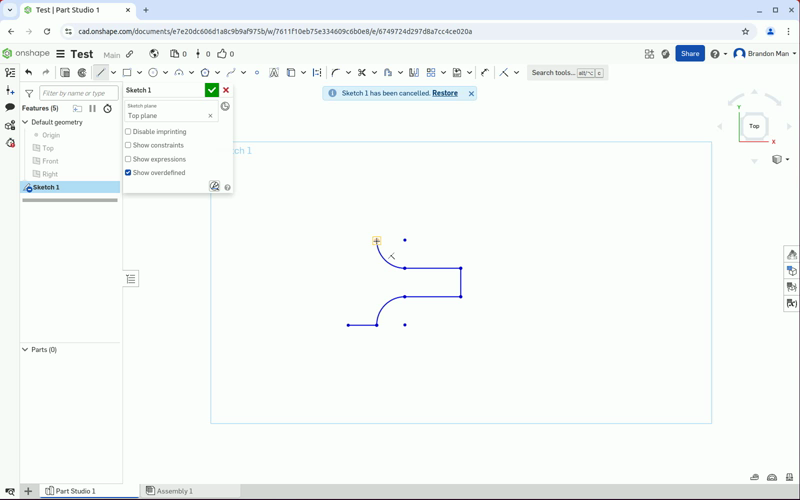
key_down(shift)
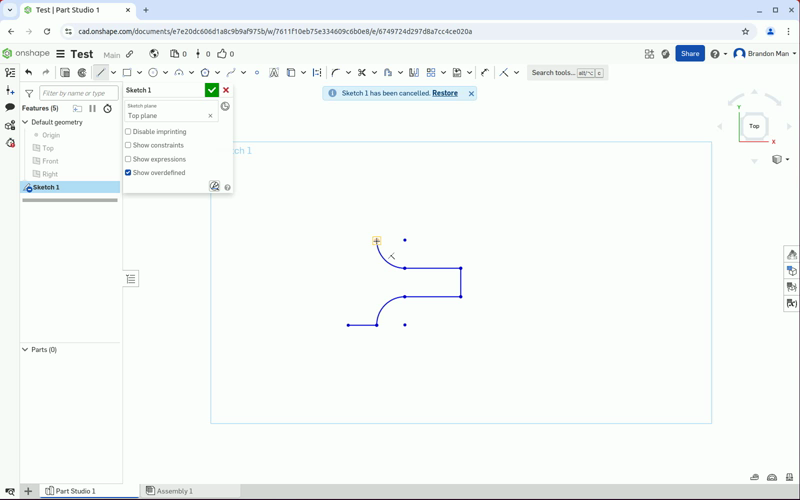
mouse_move(406, 240)
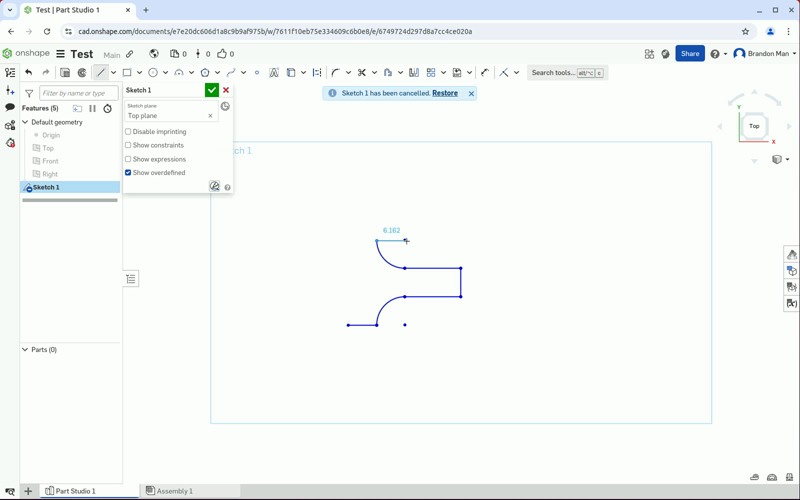
mouse_move(348, 240)
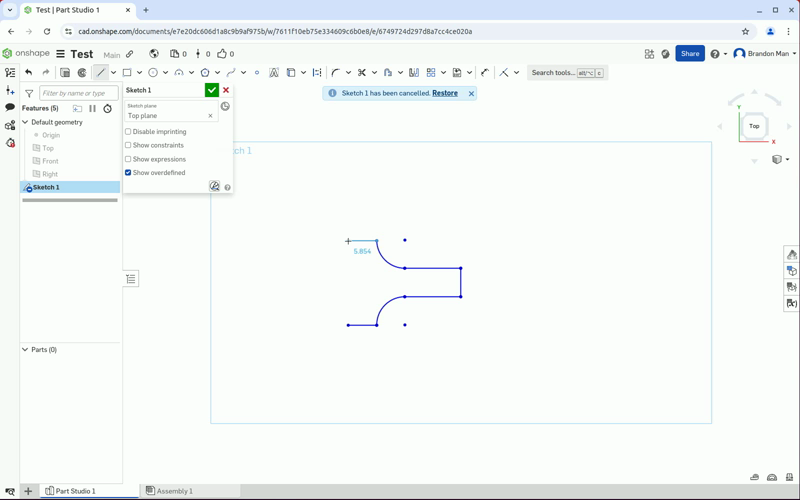
click(348, 240)
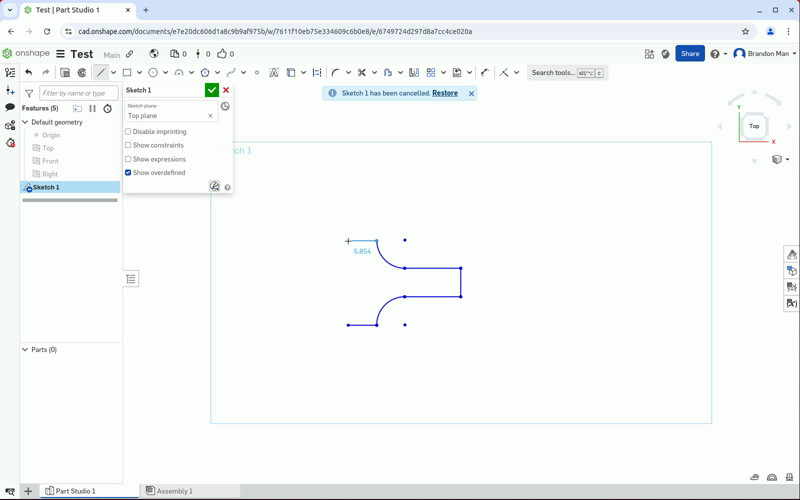
key_up(shift)
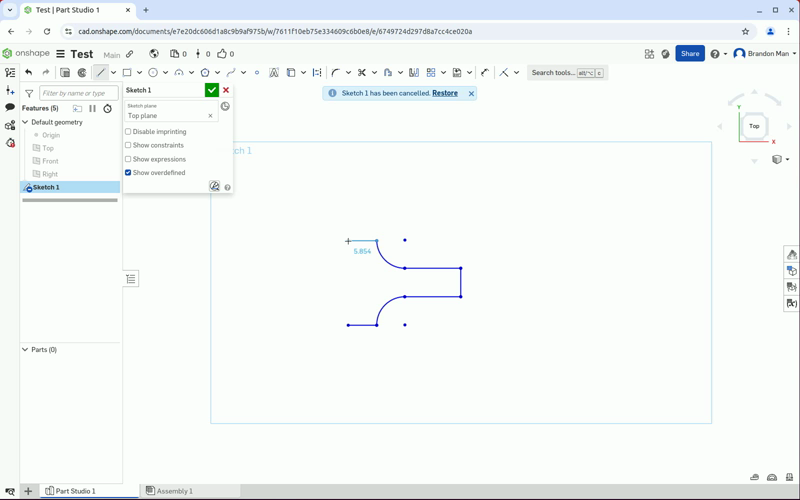
key_down(shift)
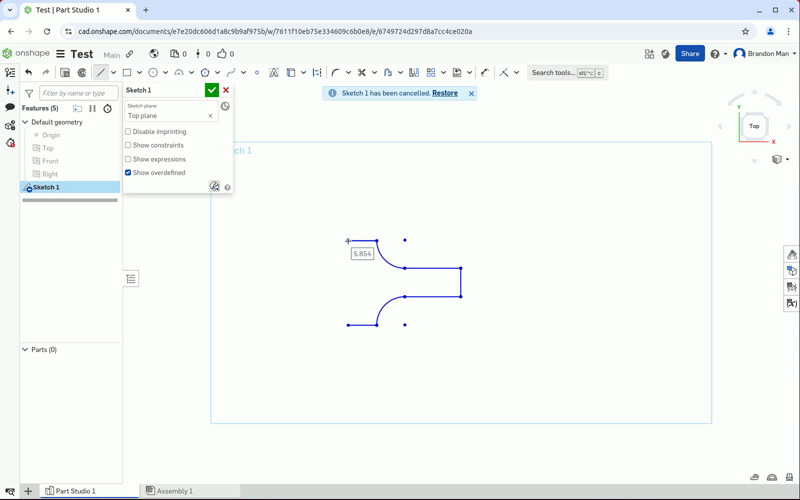
mouse_move(348, 325)
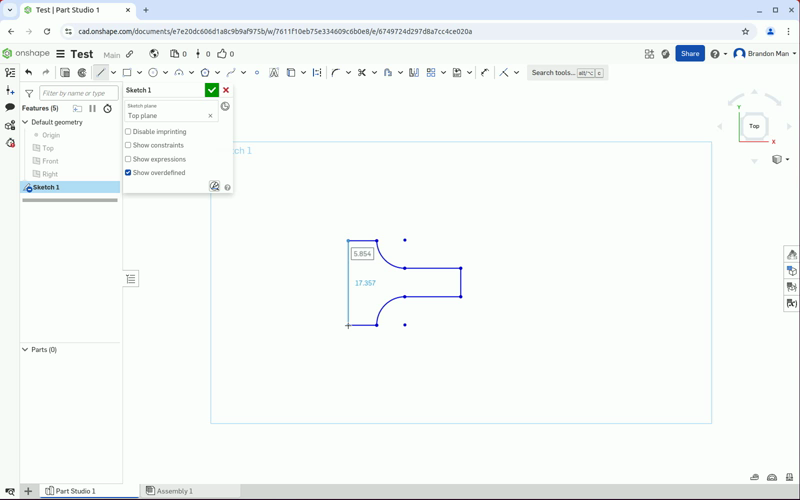
key_up(shift)
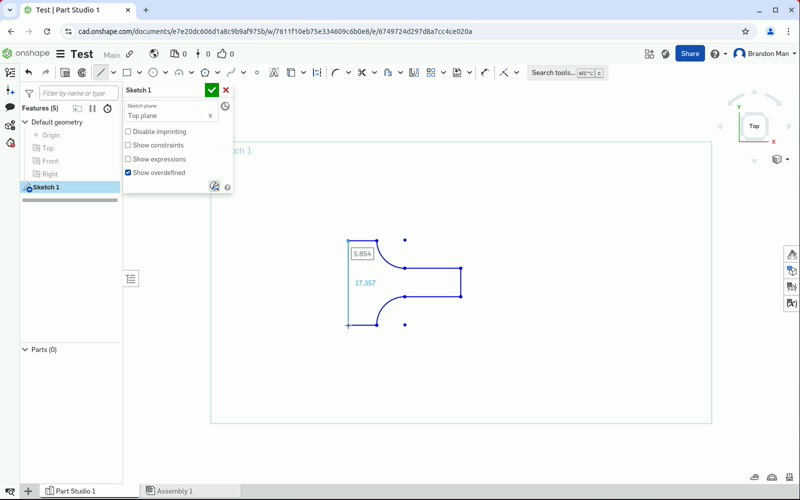
click(348, 325)
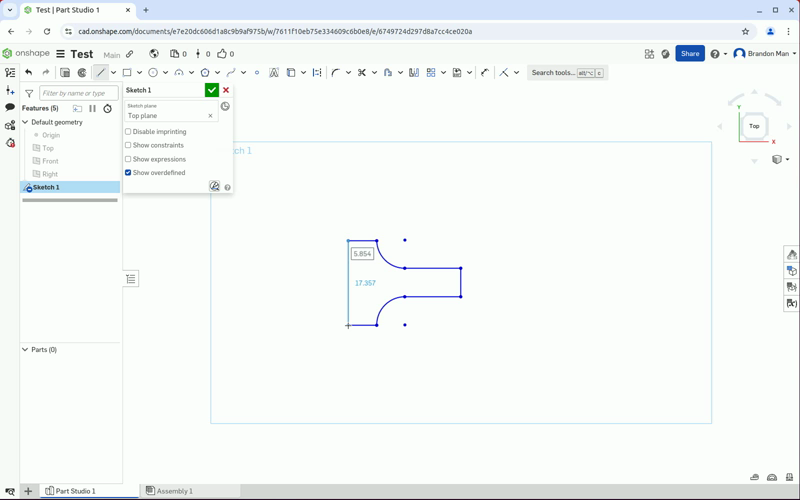
key(esc)
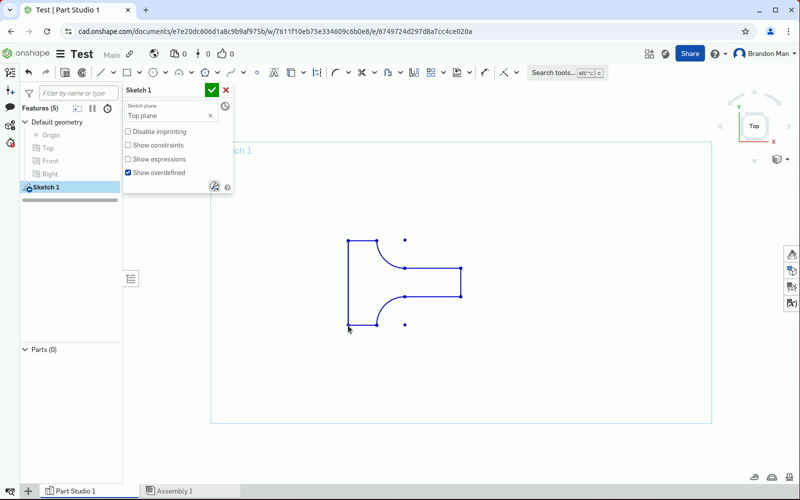
mouse_move(414, 289)
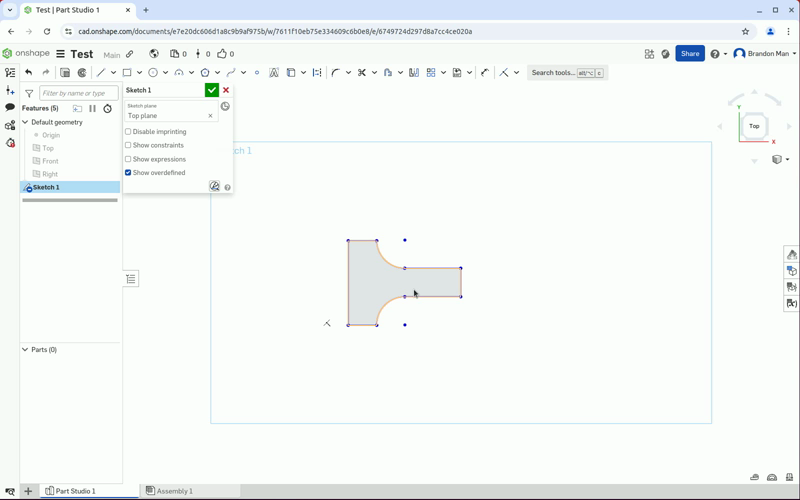
click(414, 289)
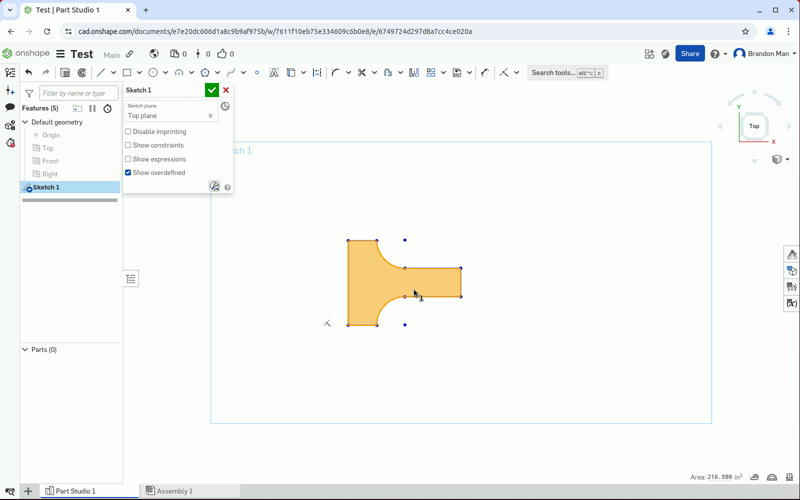
mouse_move(73, 352)
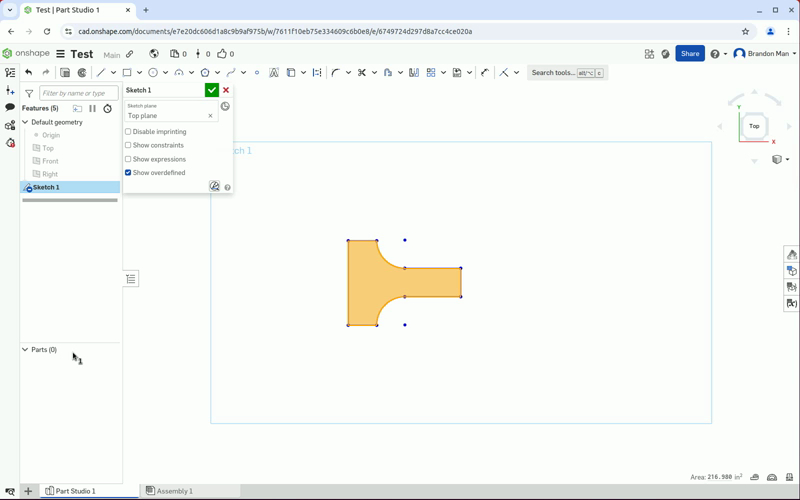
key(shift+y)
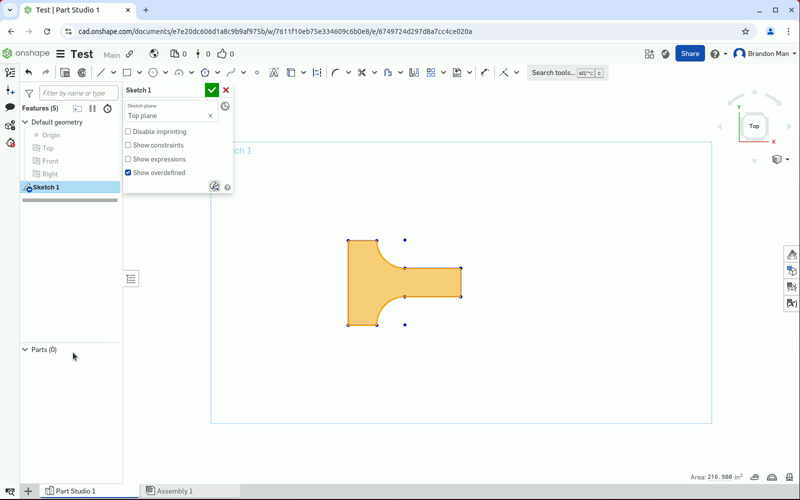
key(shift+e)
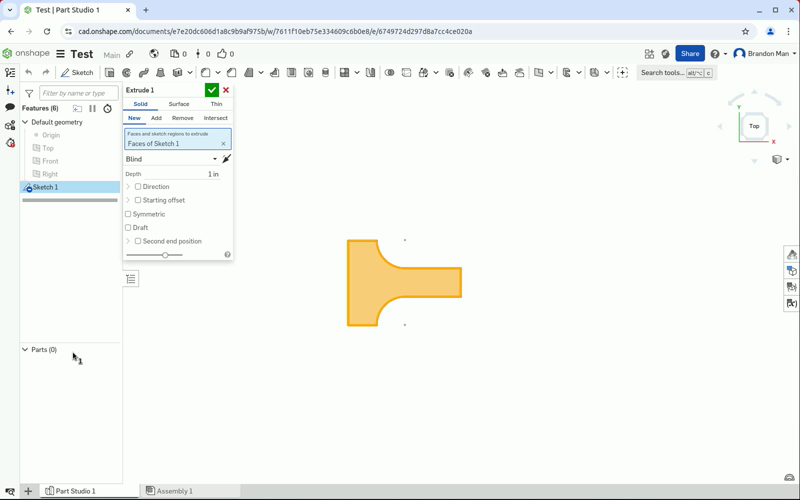
mouse_move(143, 106)
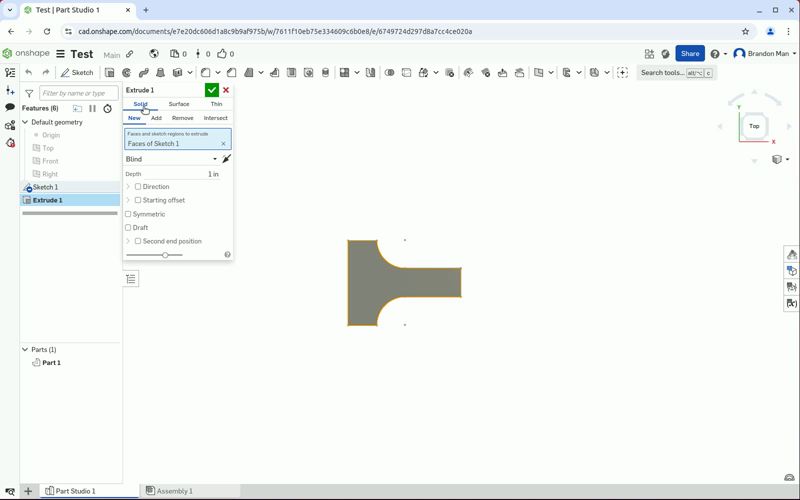
click(143, 106)
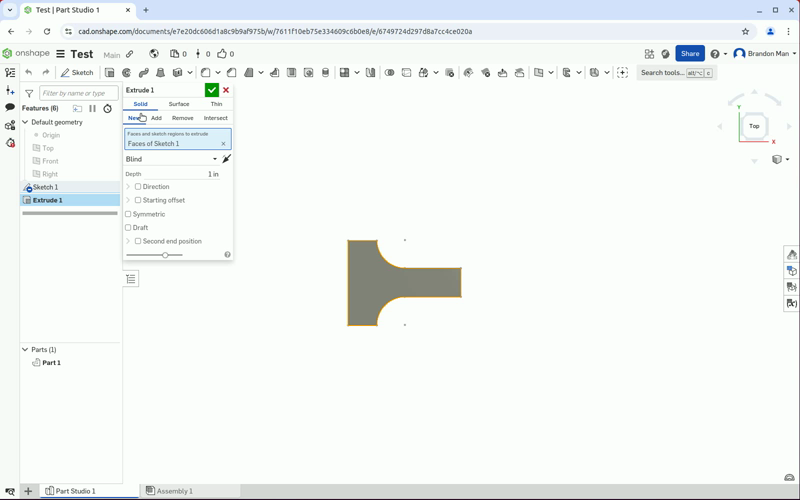
mouse_move(137, 120)
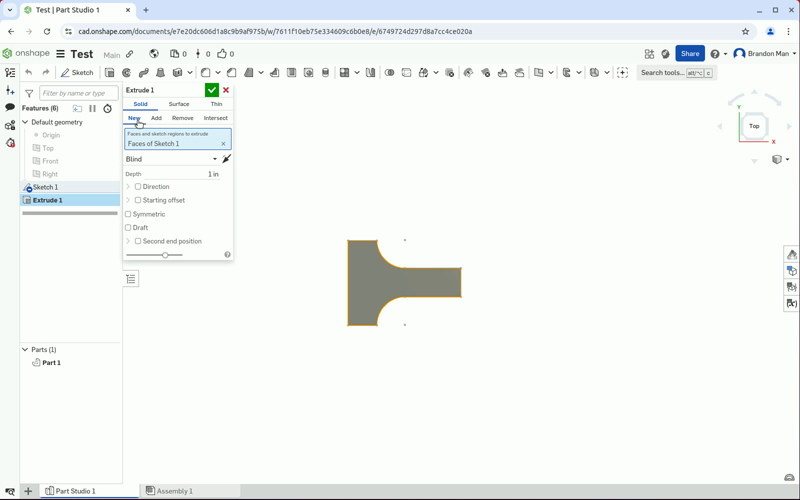
click(137, 120)
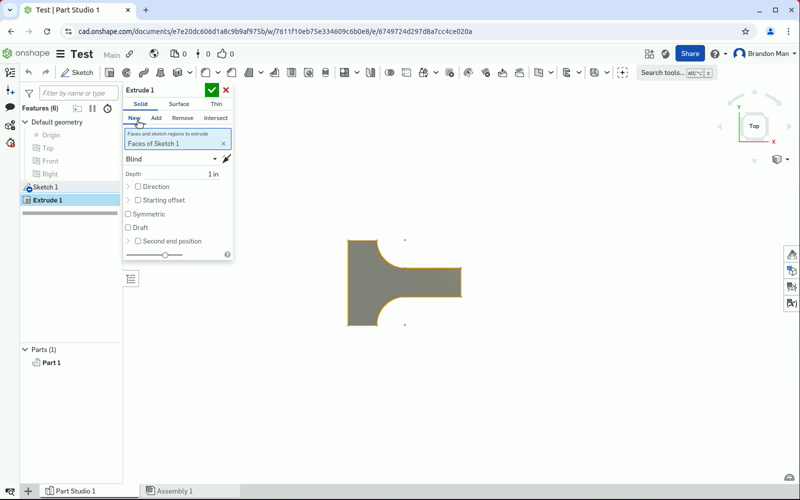
key(tab, 4)
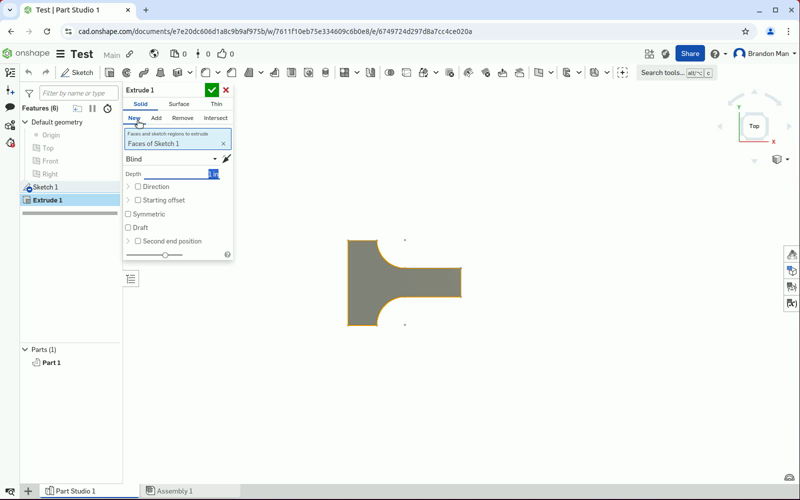
text(2.407)
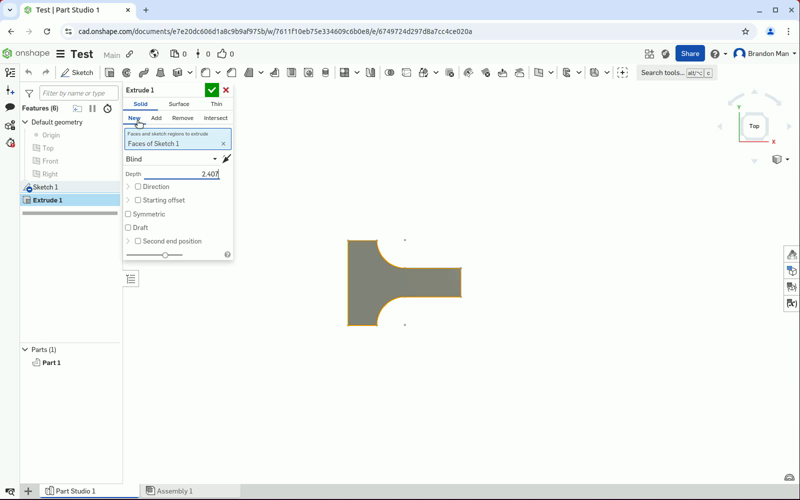
key(enter)
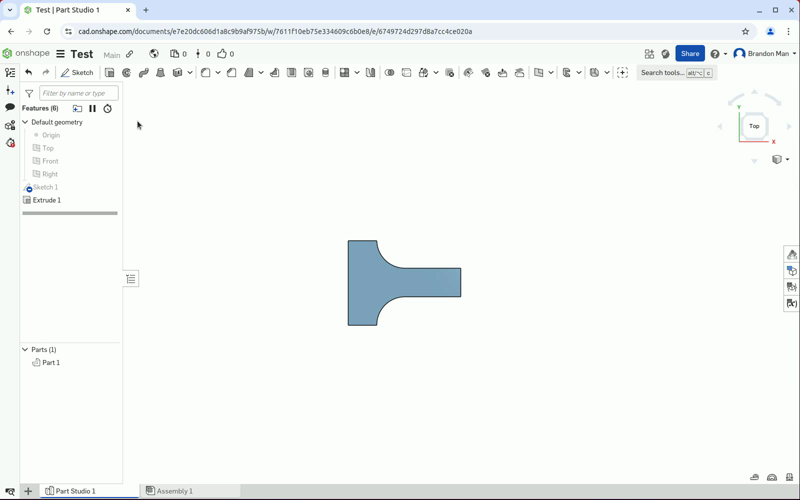
key(shift+h)
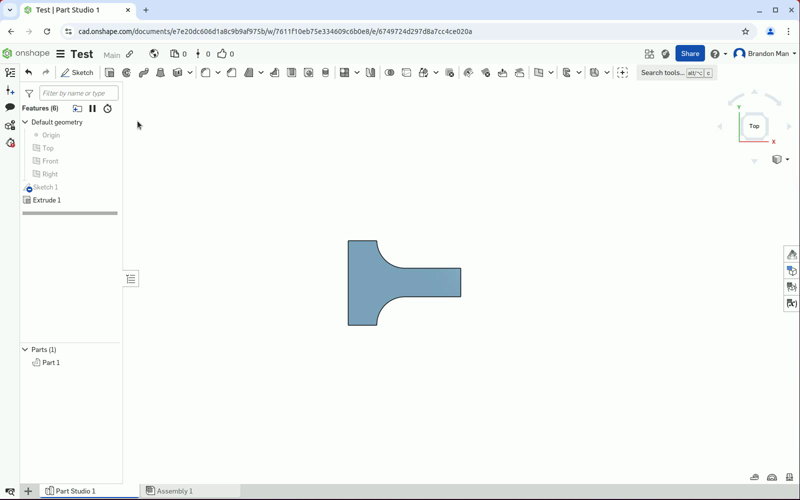
key(shift+h)
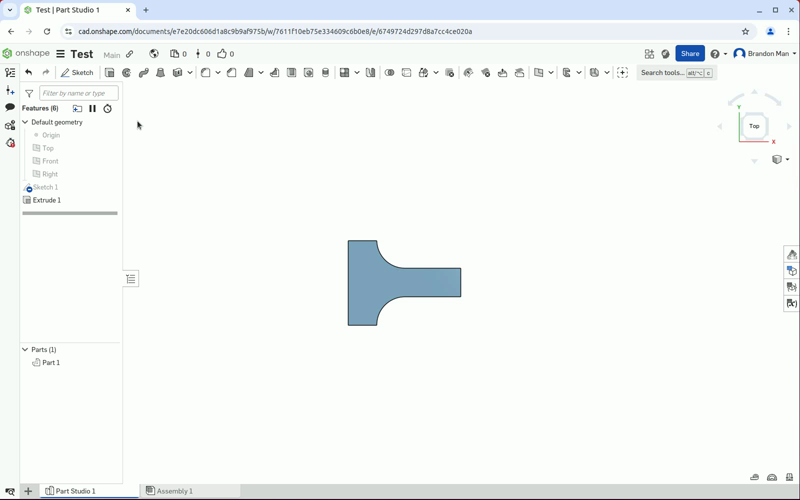
mouse_move(73, 189)
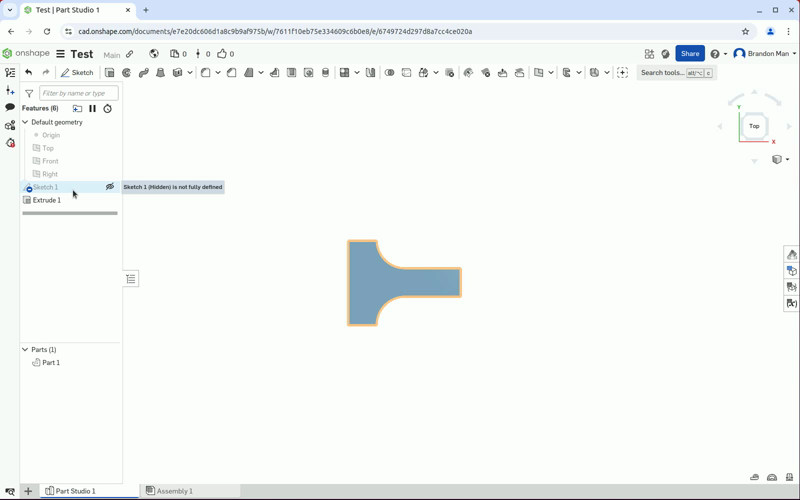
click(73, 189)
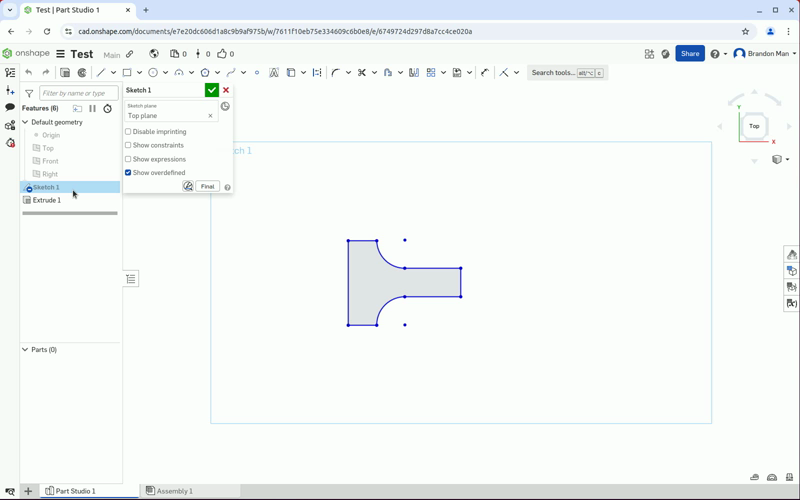
mouse_move(229, 92)
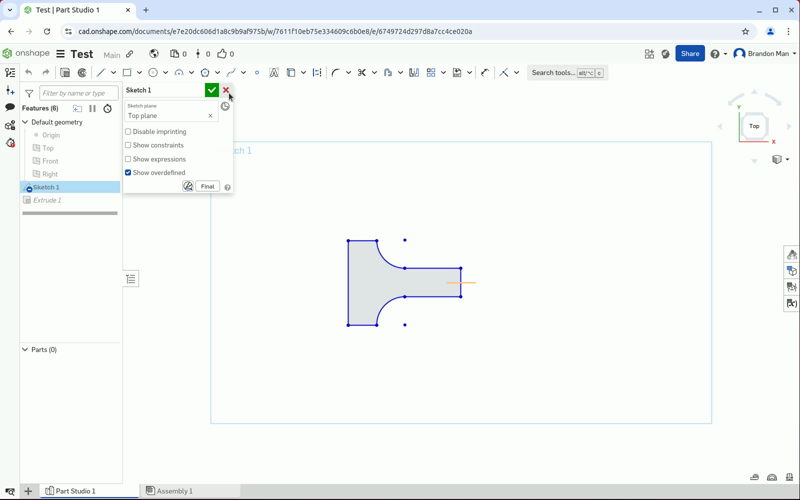
click(229, 92)
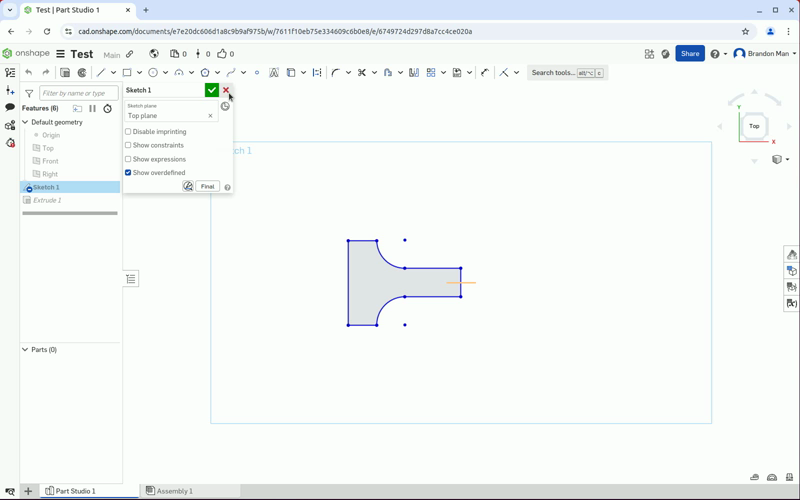
key(shift+s)
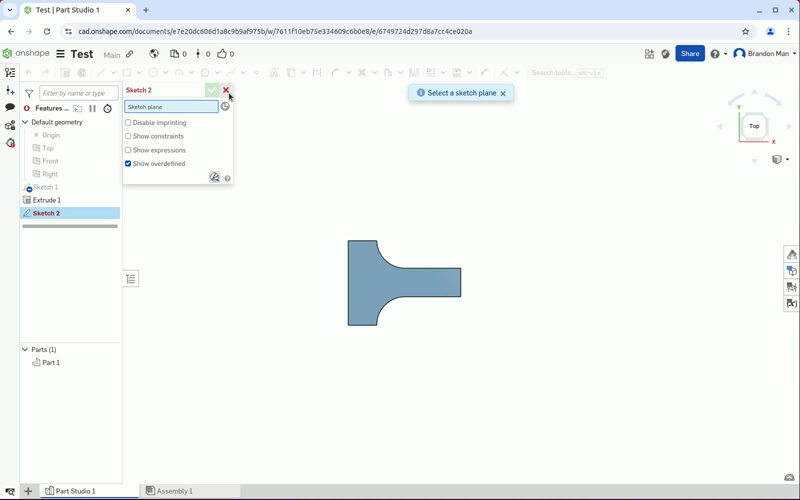
mouse_move(73, 150)
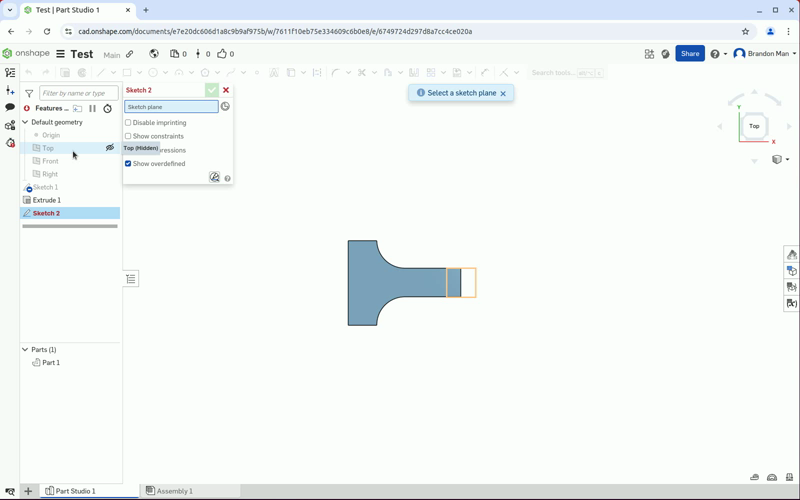
click(73, 150)
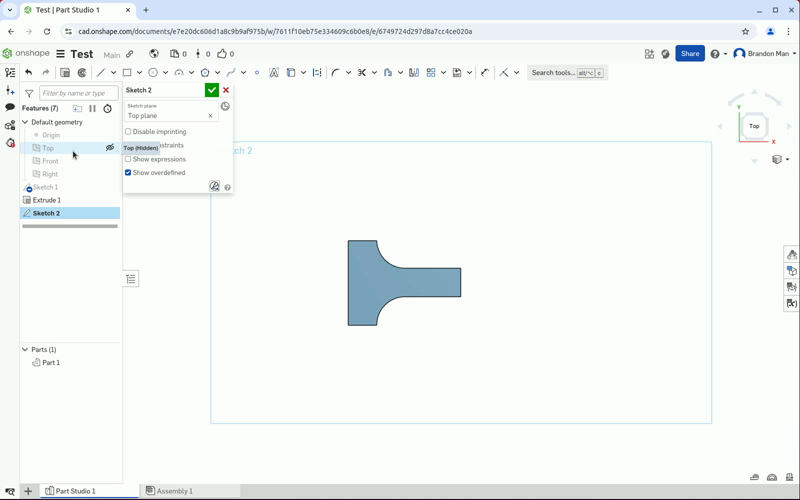
mouse_move(73, 352)
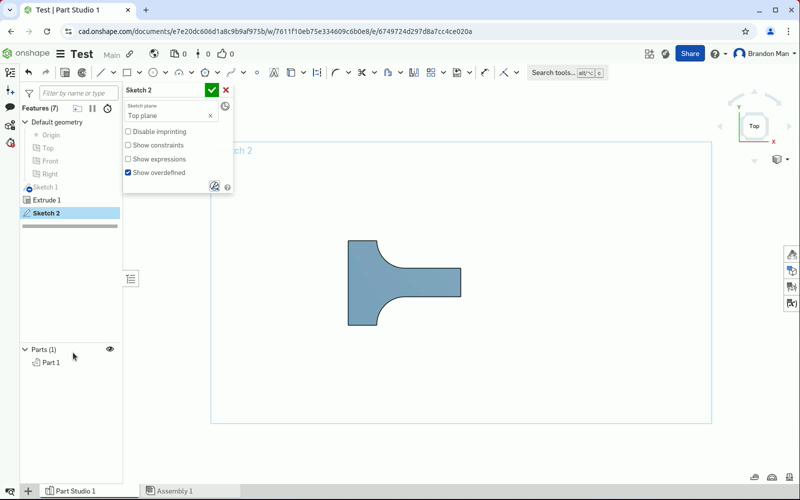
key(y)
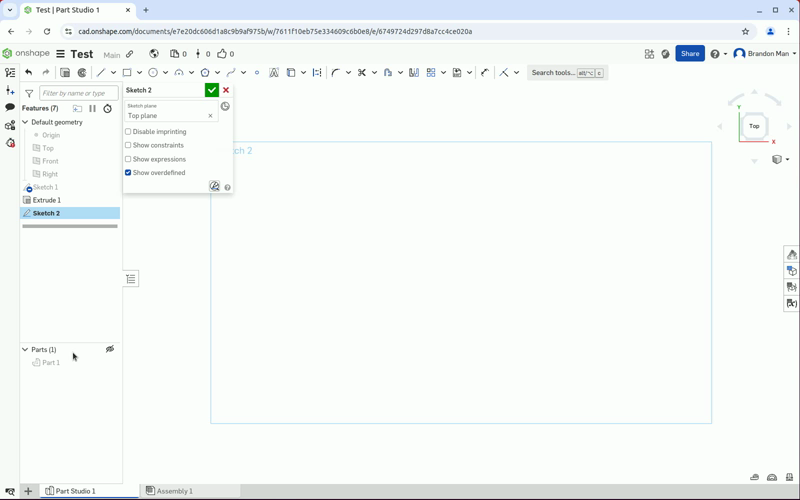
key(l)
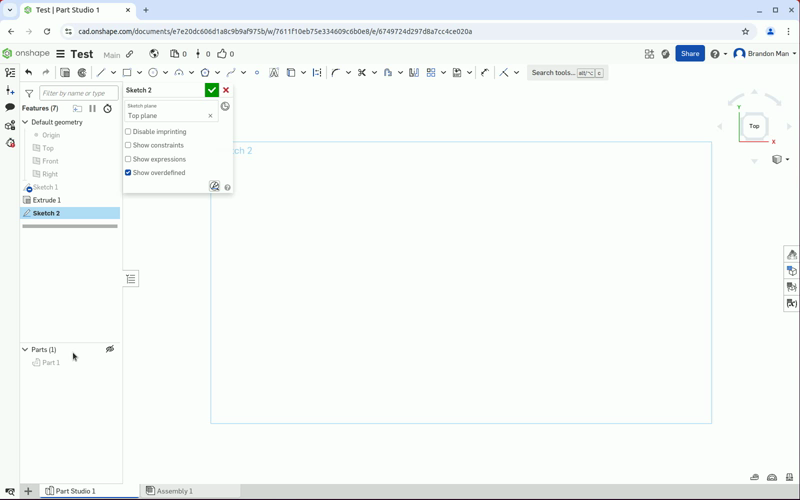
key_down(shift)
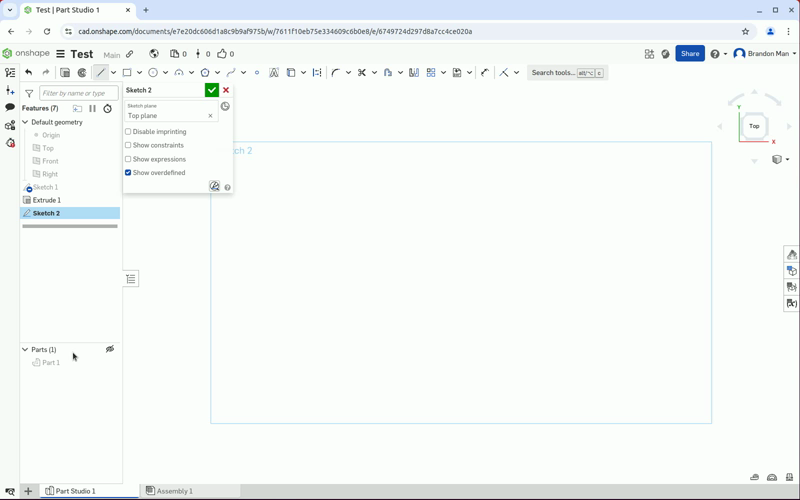
mouse_move(460, 297)
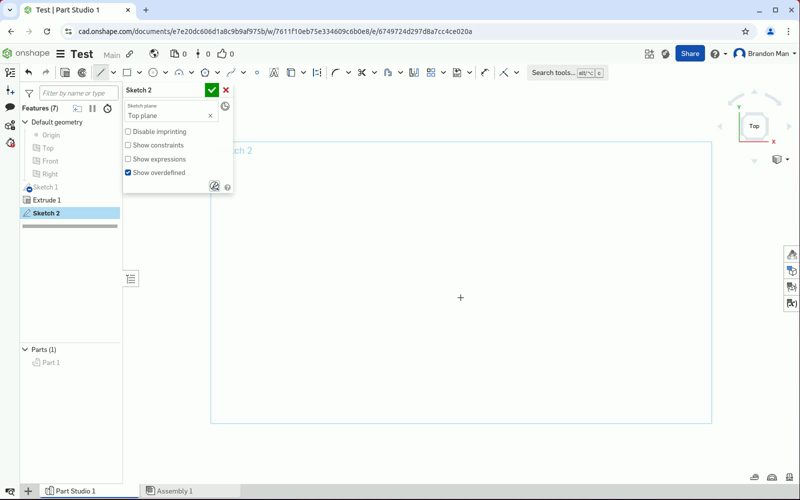
click(460, 297)
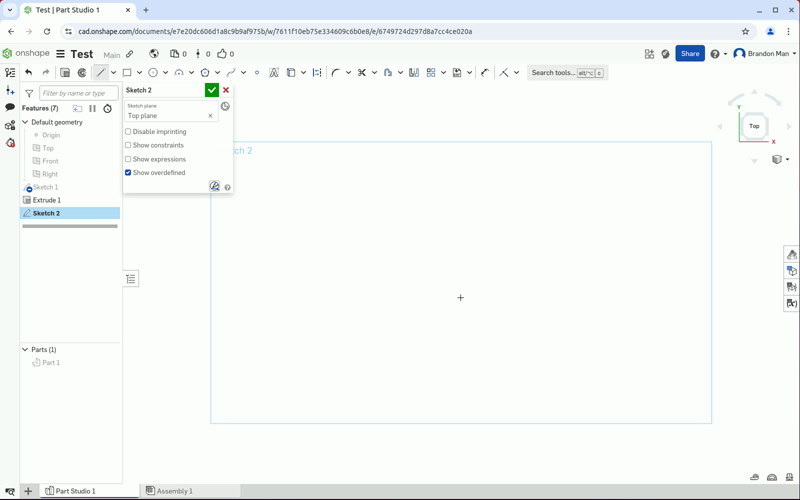
key_up(shift)
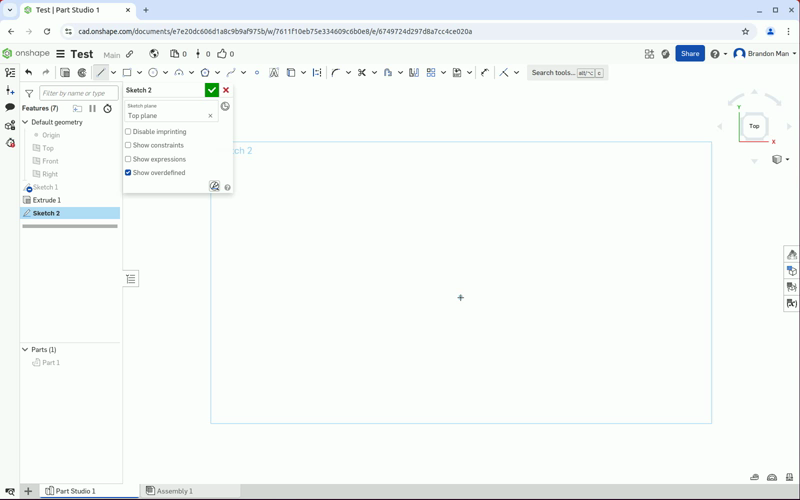
key_down(shift)
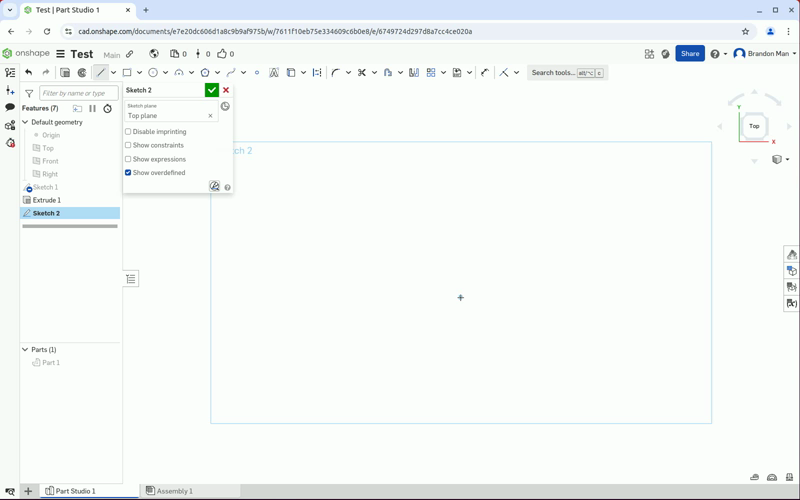
mouse_move(490, 297)
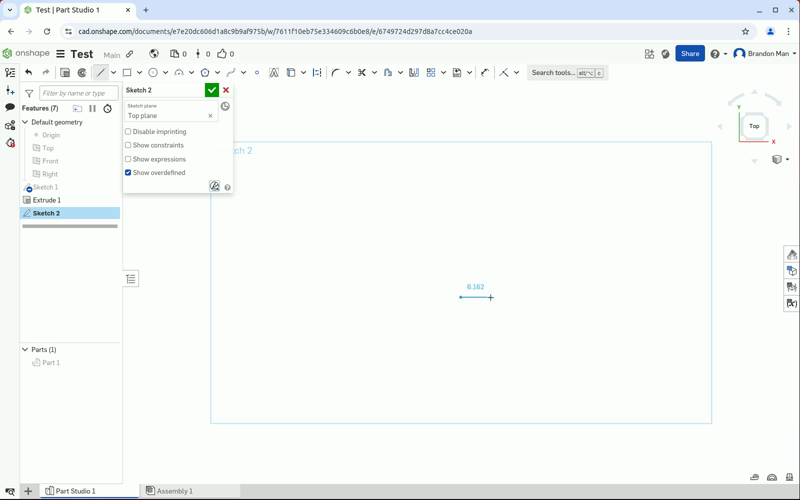
mouse_move(517, 297)
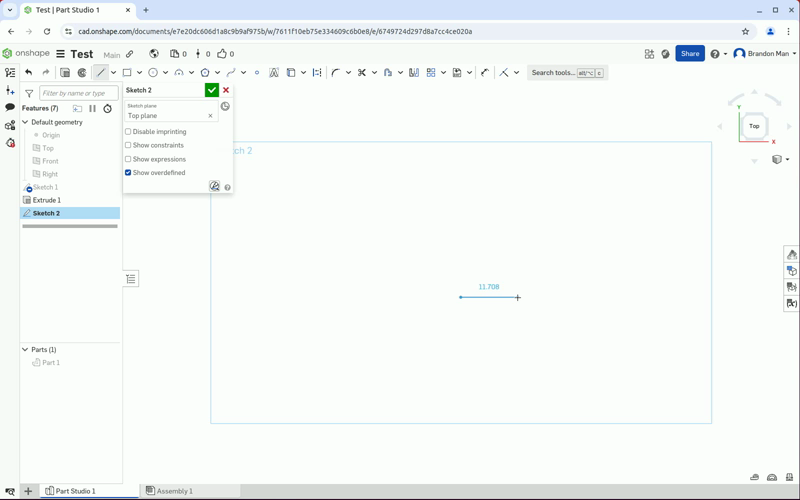
click(517, 297)
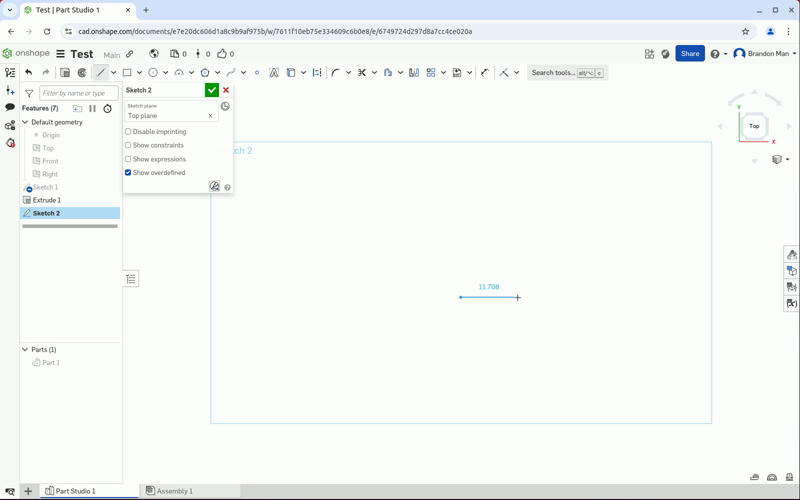
key_up(shift)
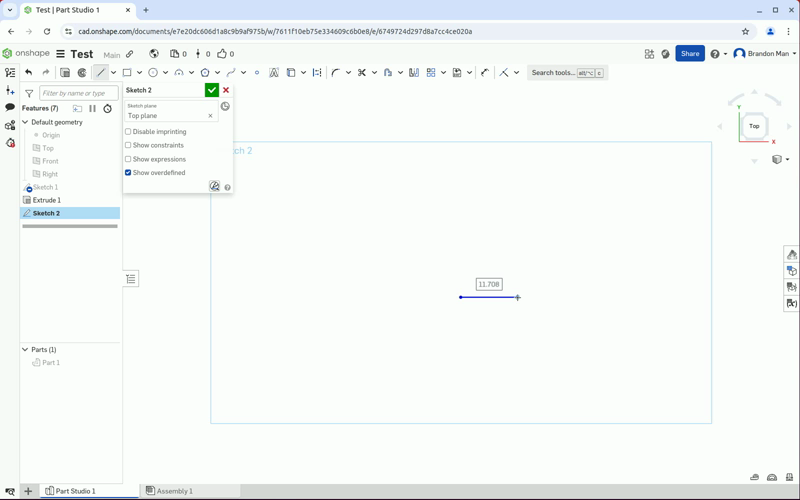
key(esc)
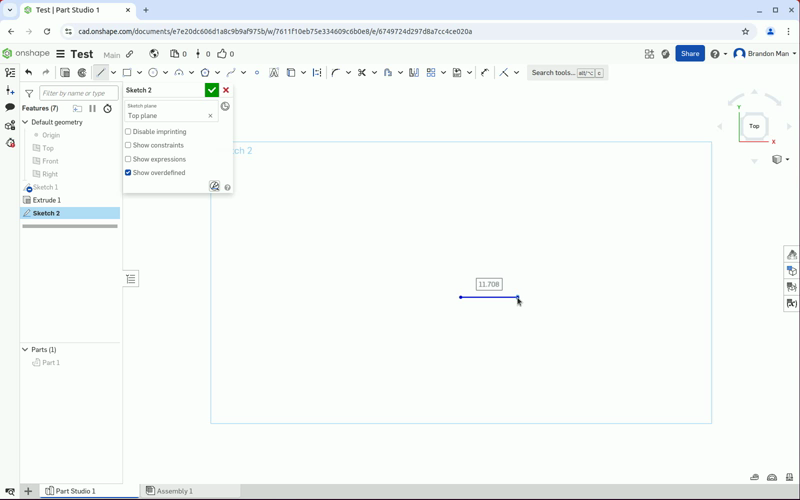
key(a)
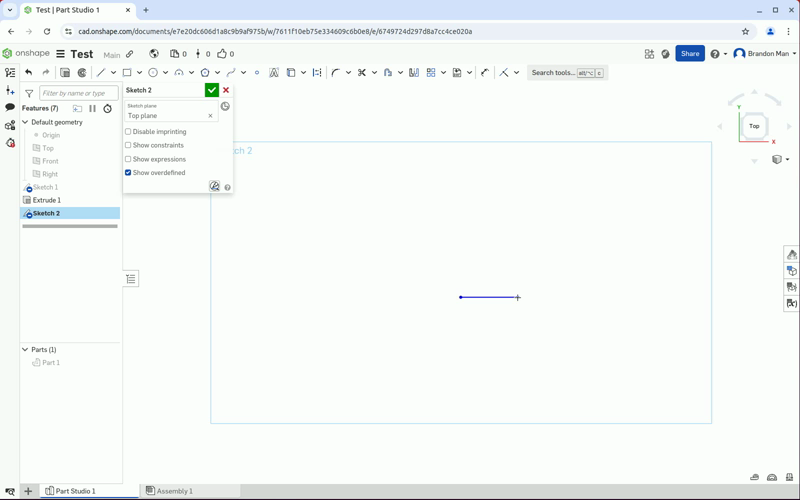
mouse_move(517, 297)
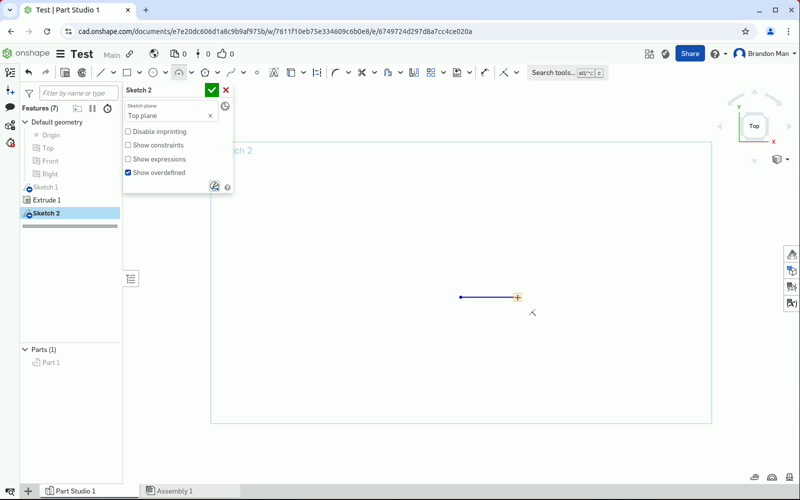
click(517, 297)
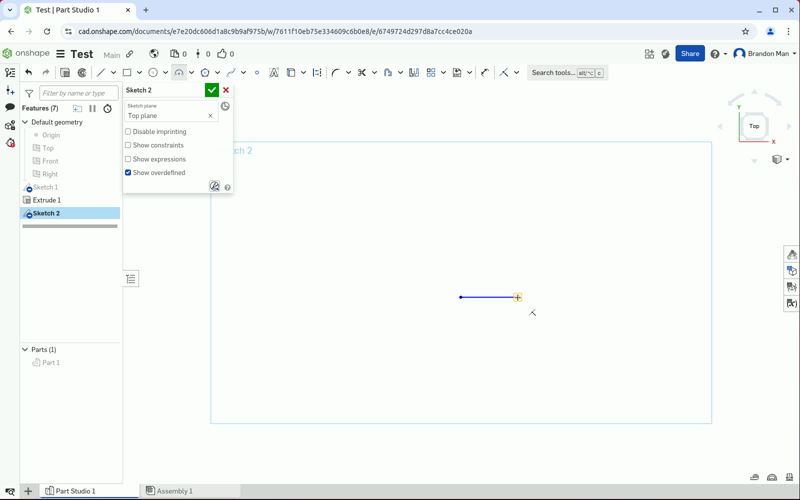
key_down(shift)
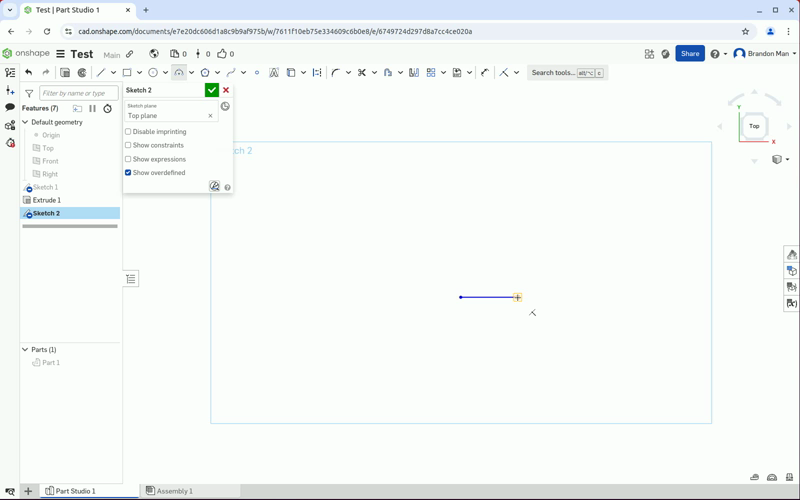
mouse_move(544, 325)
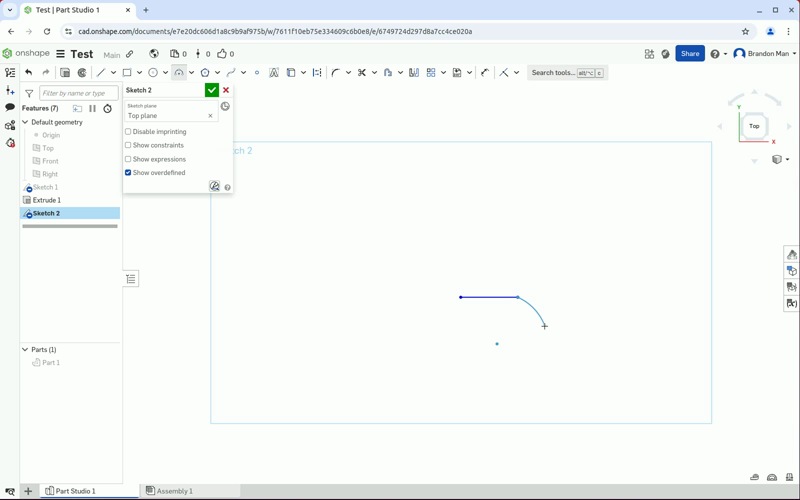
click(544, 325)
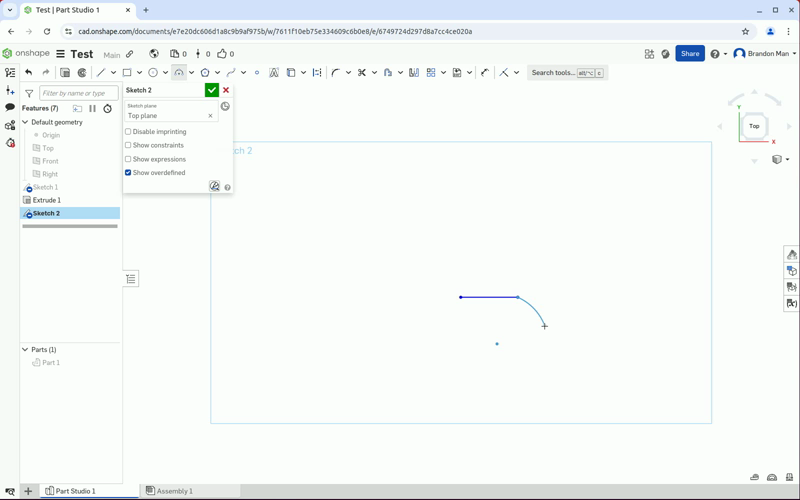
mouse_move(537, 305)
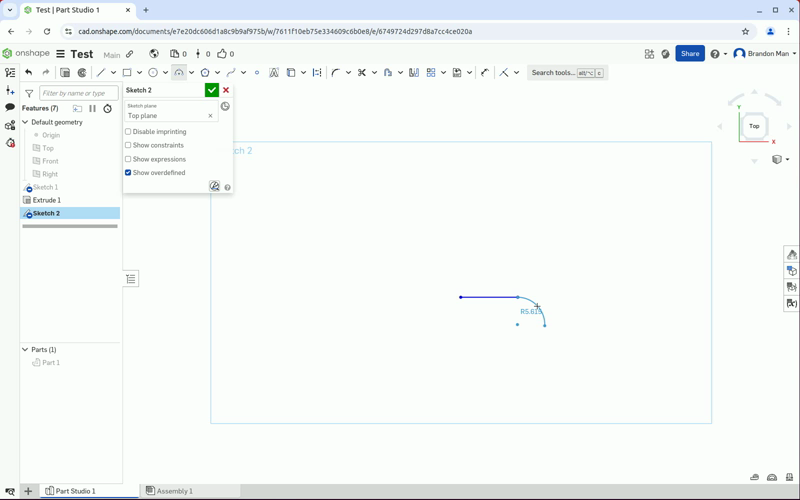
click(537, 305)
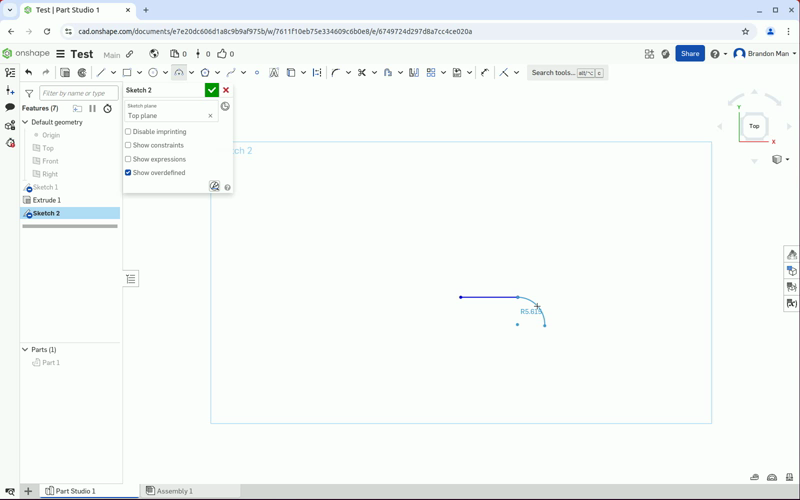
key_up(shift)
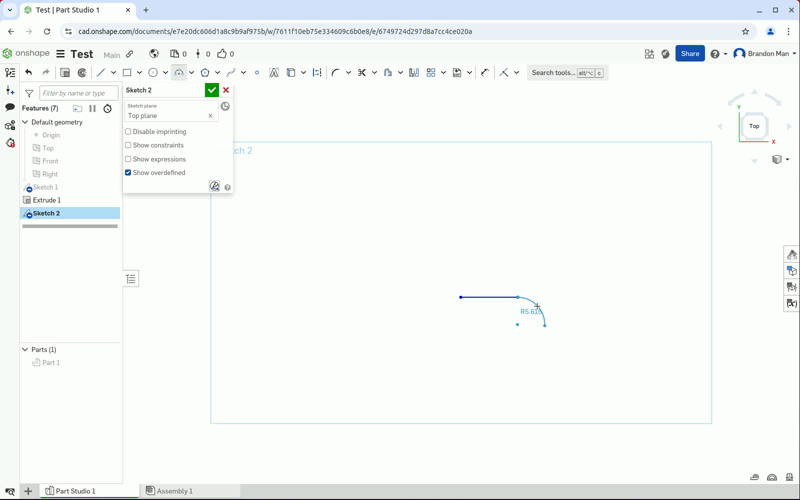
key(esc)
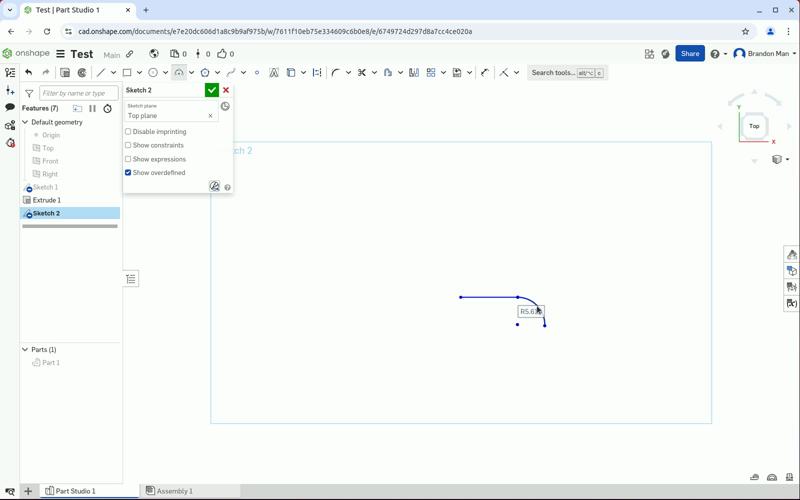
key(l)
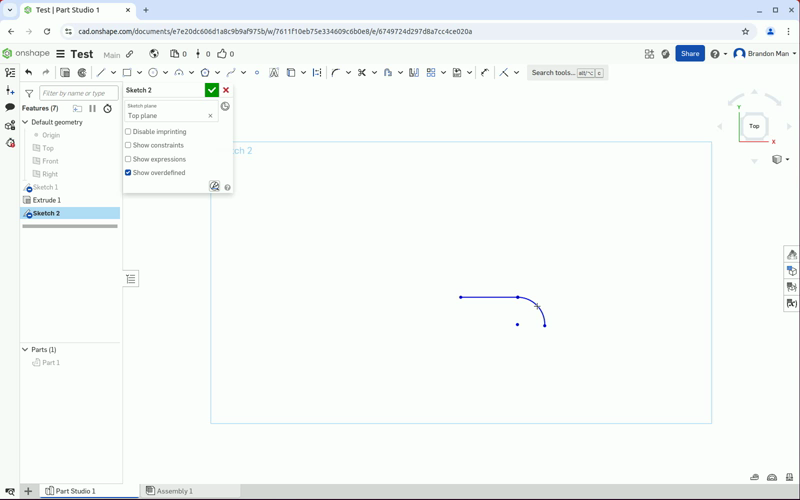
mouse_move(544, 325)
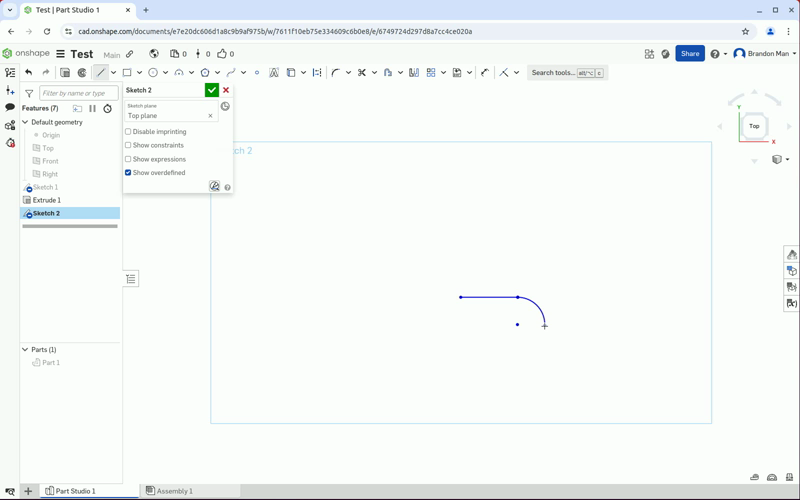
click(544, 325)
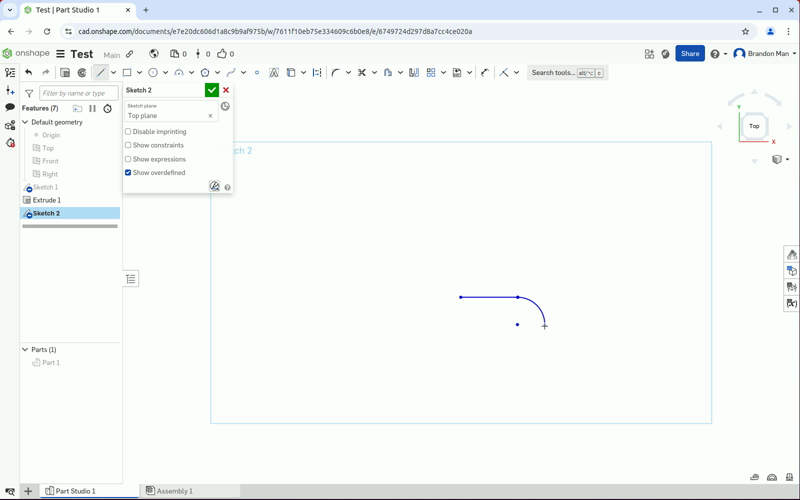
key_down(shift)
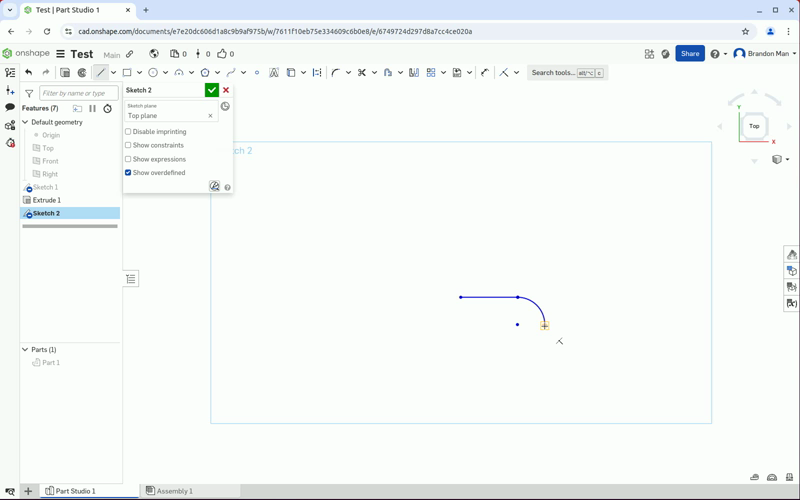
mouse_move(574, 325)
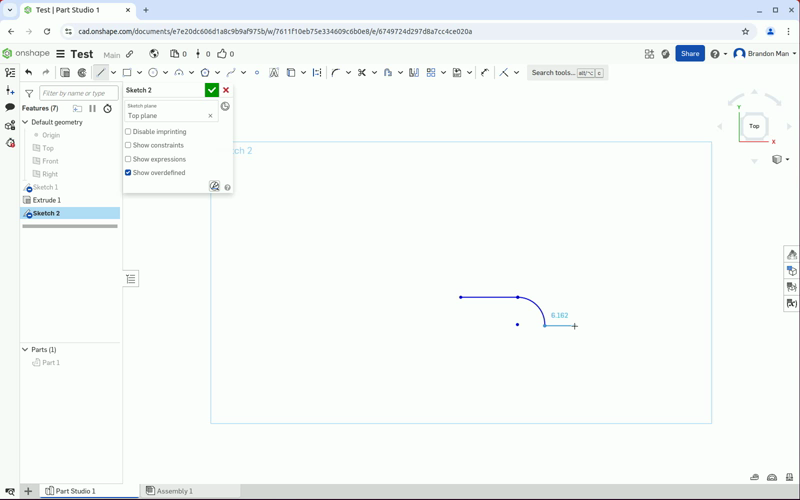
mouse_move(573, 325)
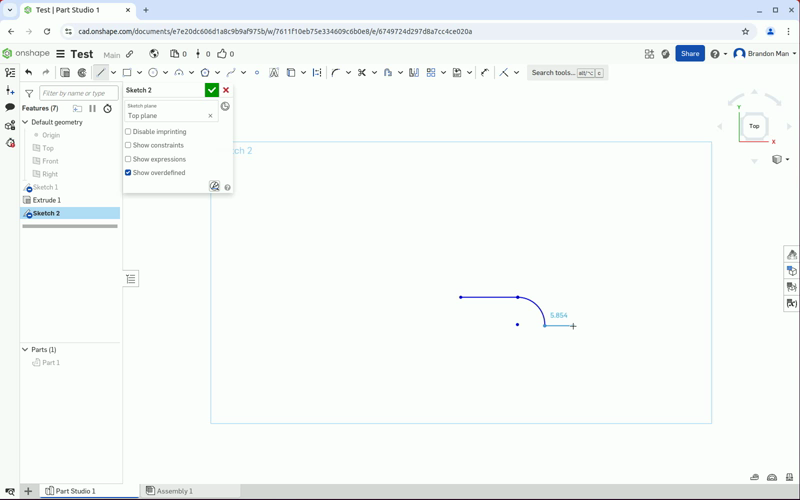
click(573, 325)
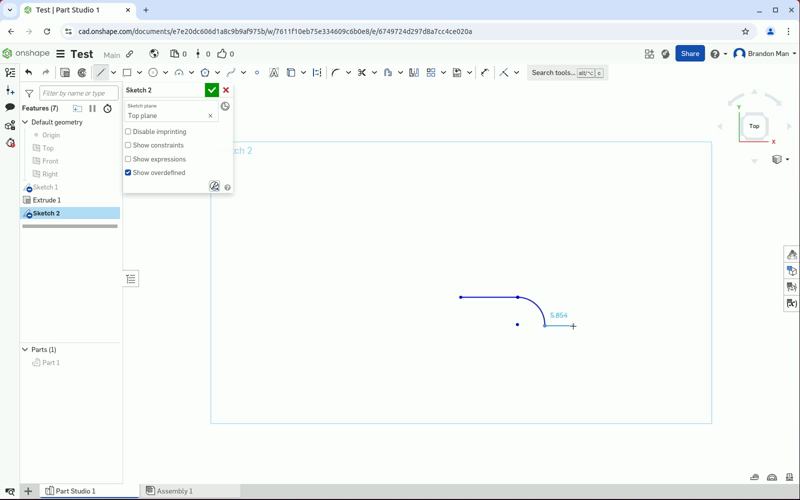
key_up(shift)
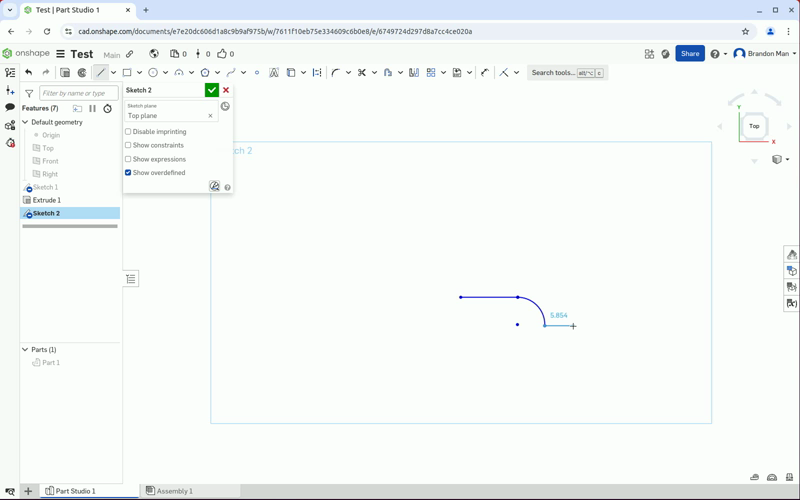
key_down(shift)
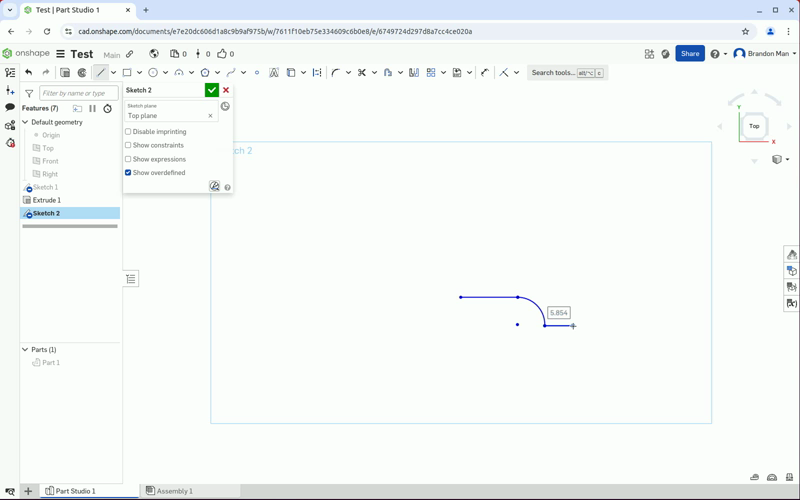
mouse_move(573, 240)
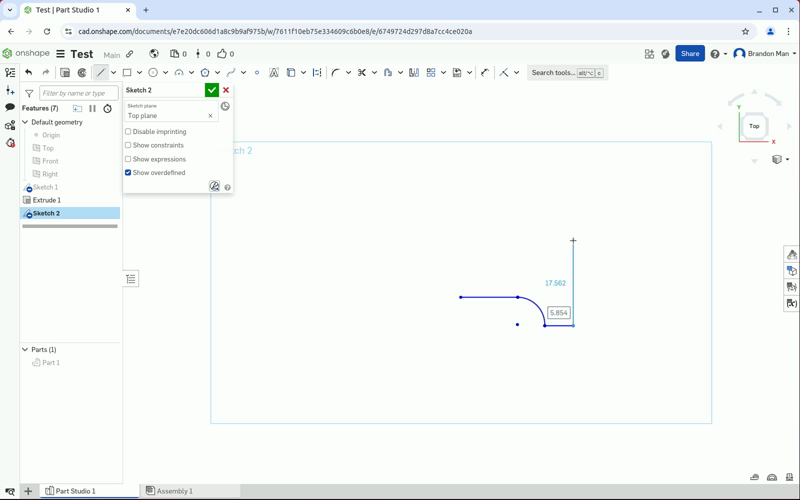
click(573, 240)
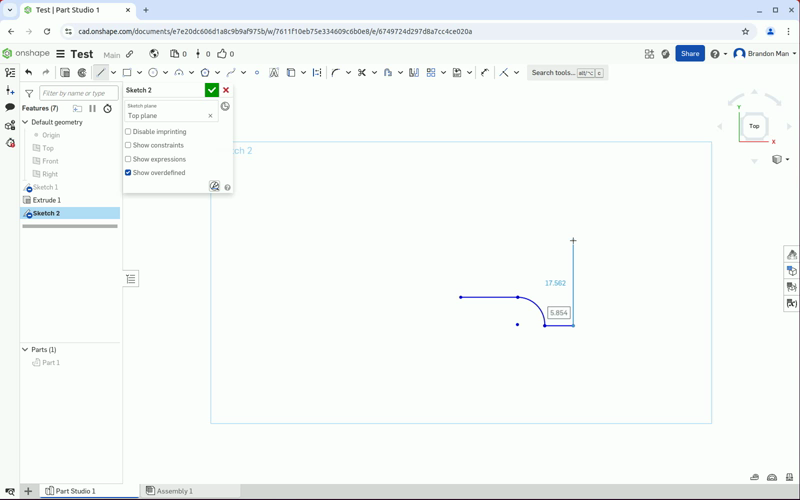
key_up(shift)
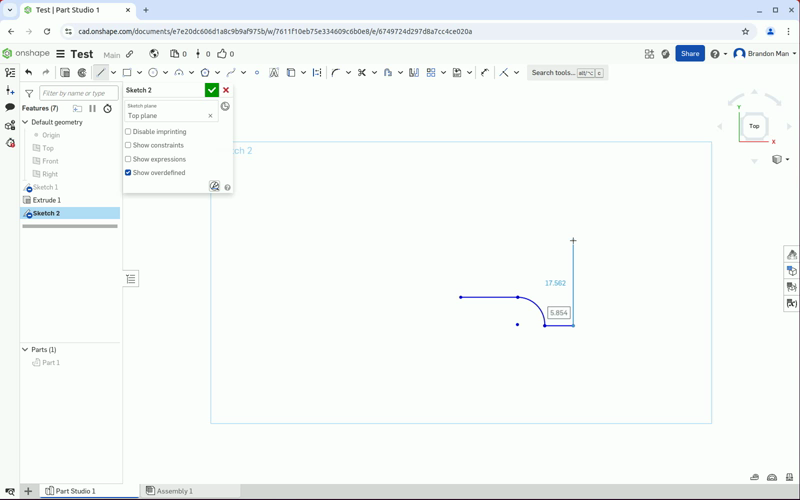
key_down(shift)
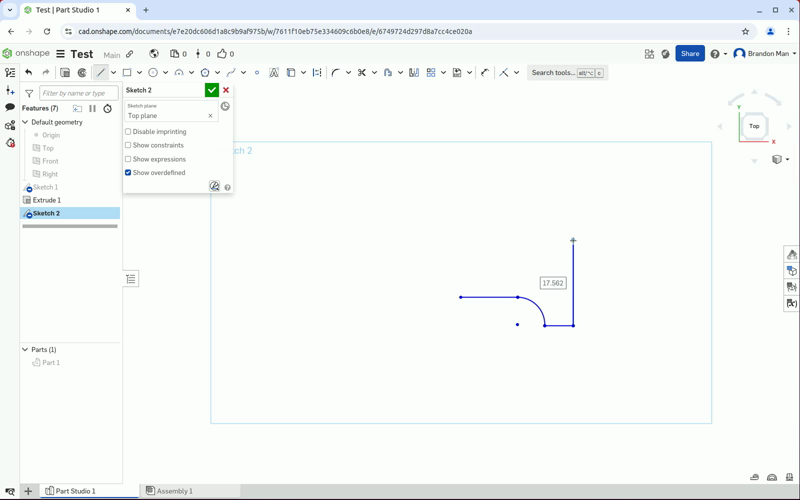
mouse_move(589, 240)
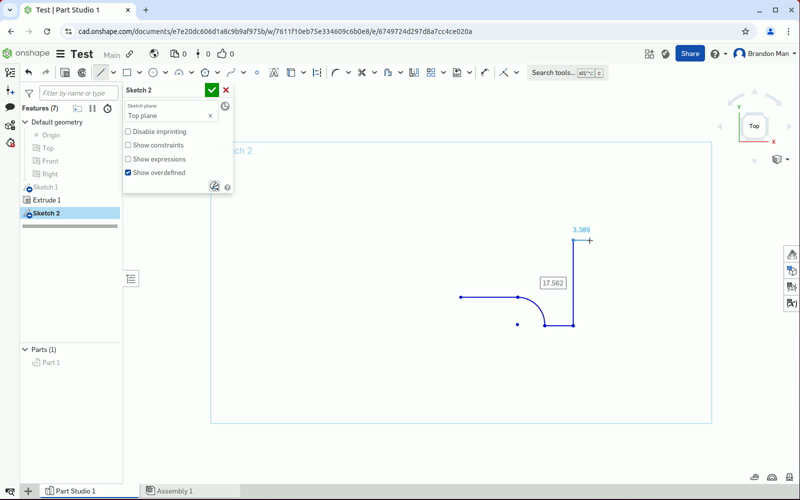
mouse_move(544, 240)
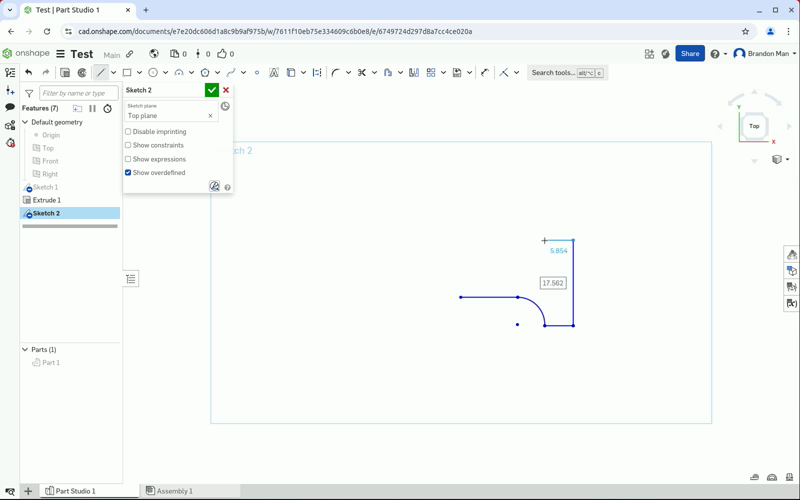
click(544, 240)
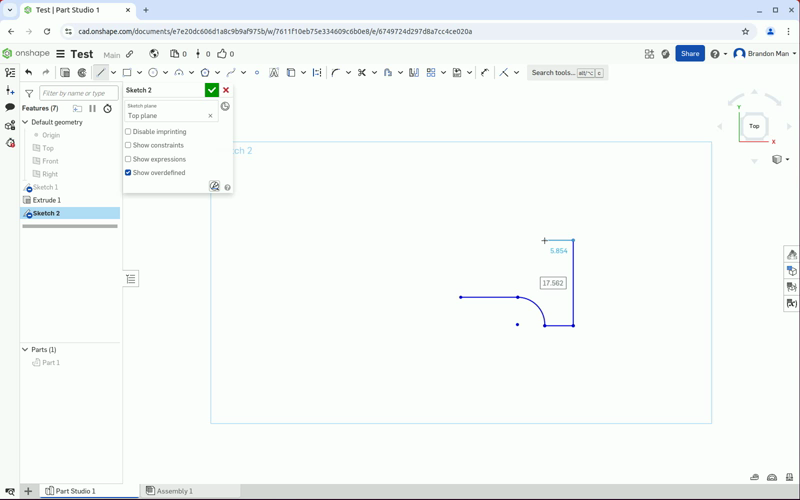
key_up(shift)
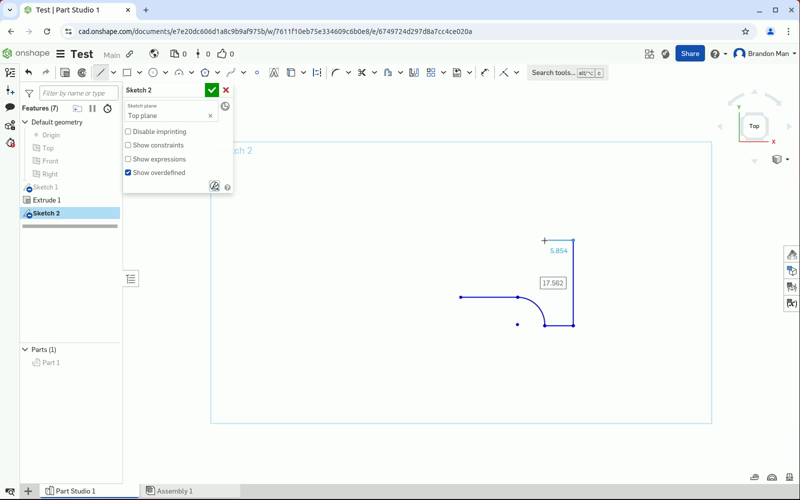
key(esc)
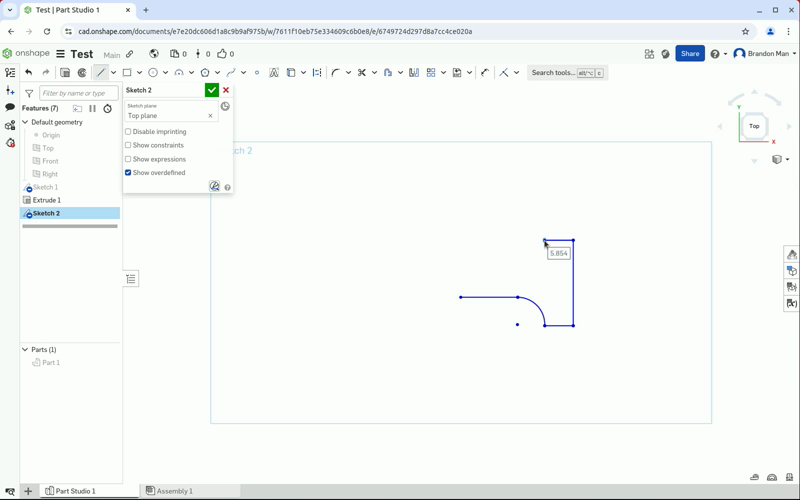
key(a)
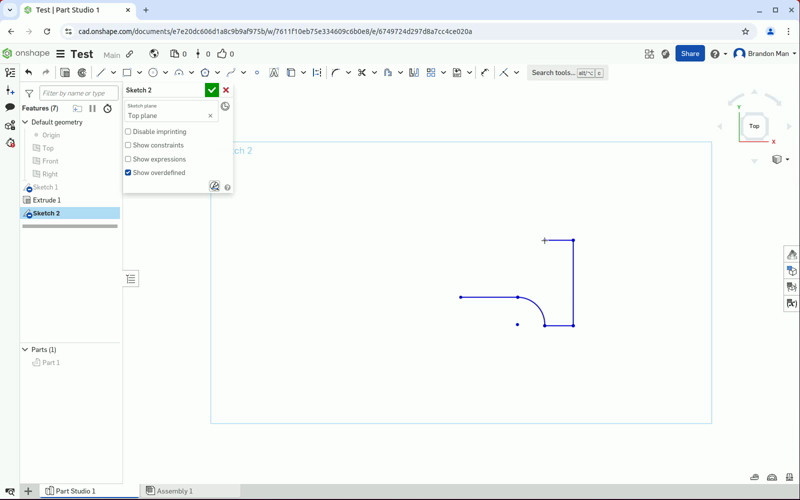
mouse_move(544, 240)
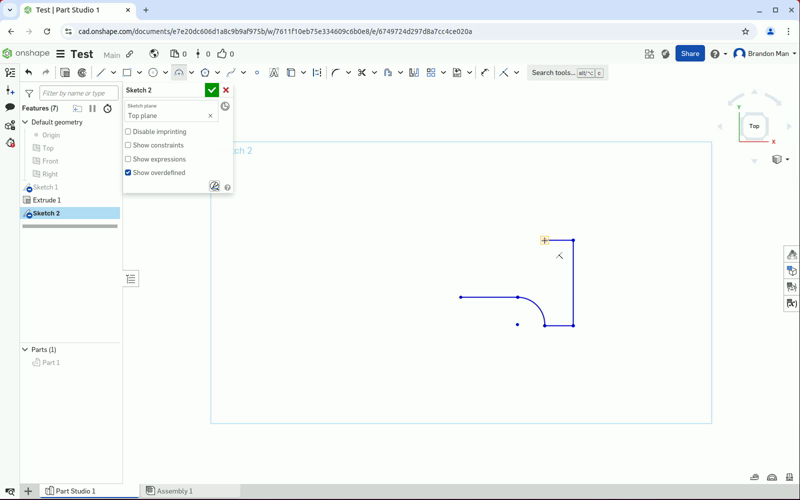
click(544, 240)
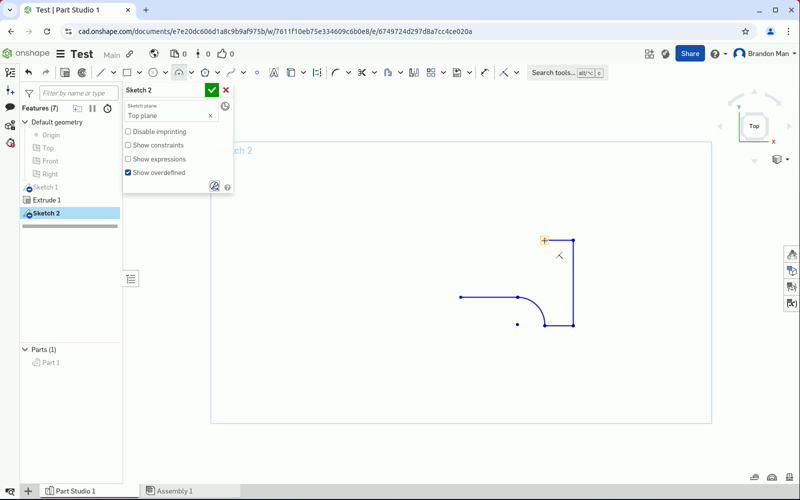
key_down(shift)
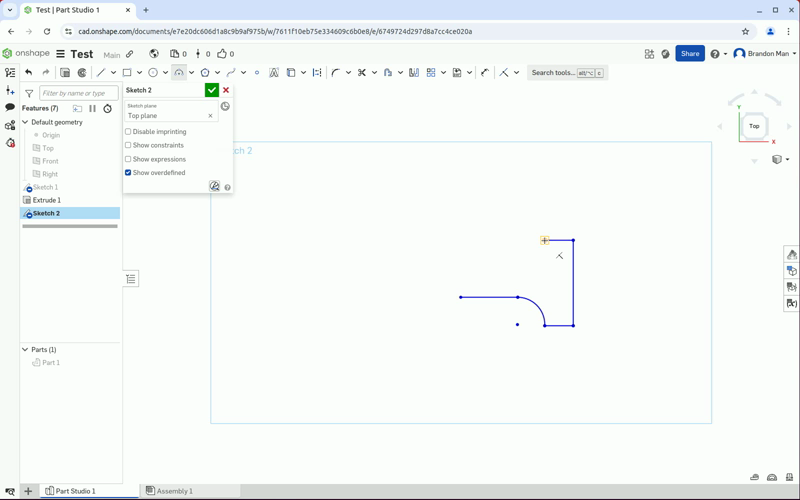
mouse_move(517, 268)
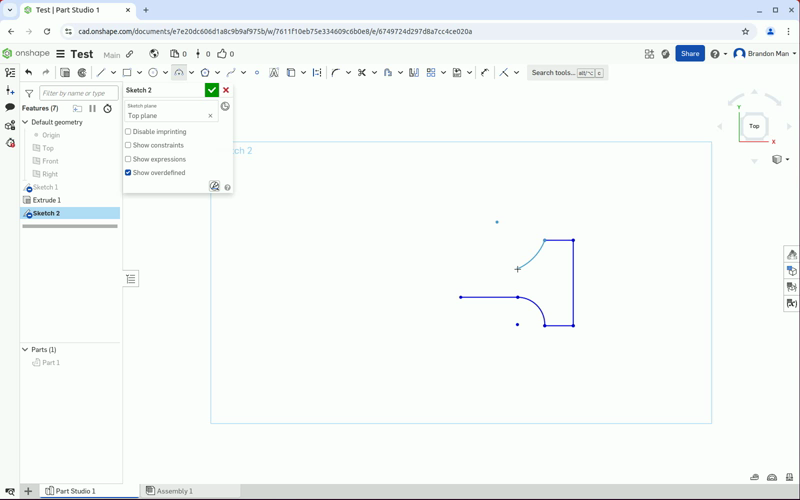
click(517, 268)
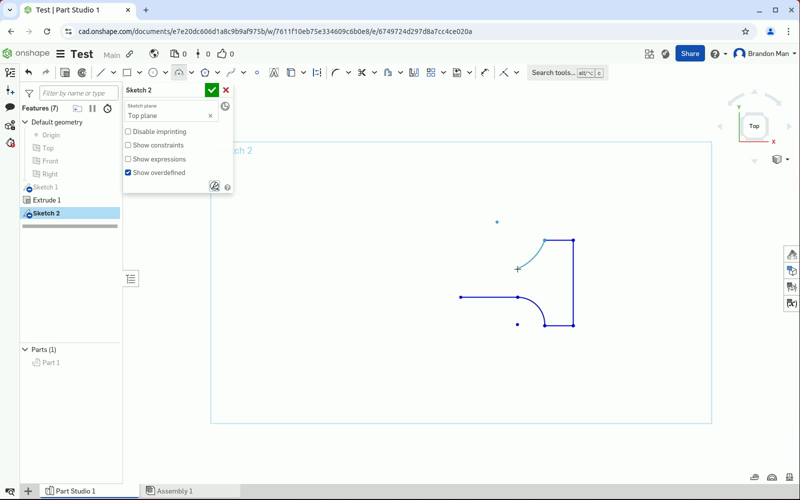
mouse_move(537, 260)
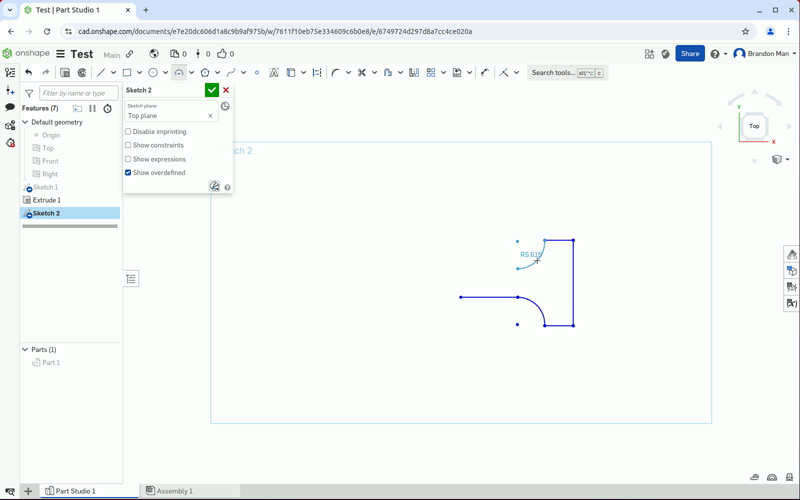
click(537, 260)
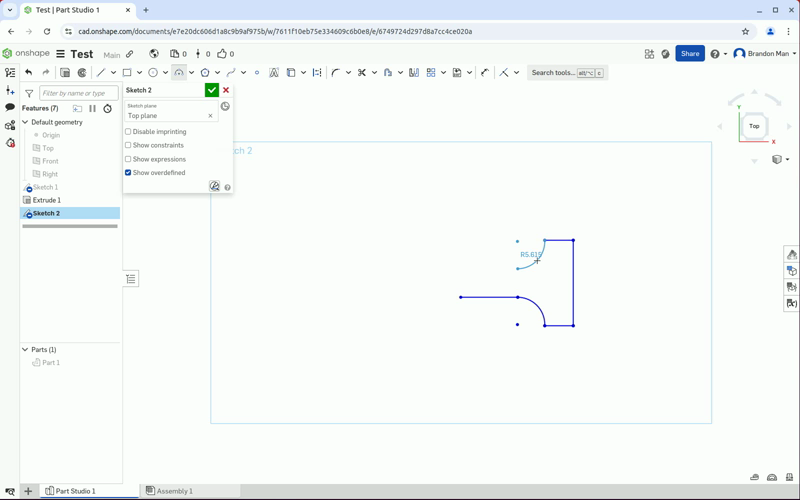
key_up(shift)
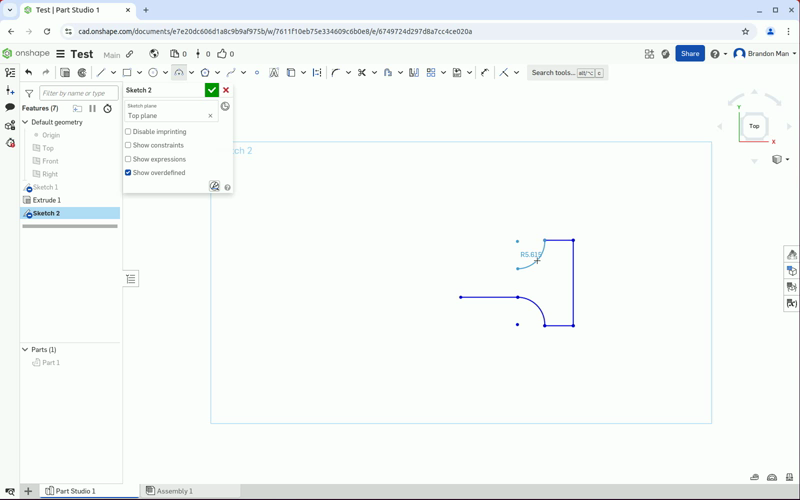
key(esc)
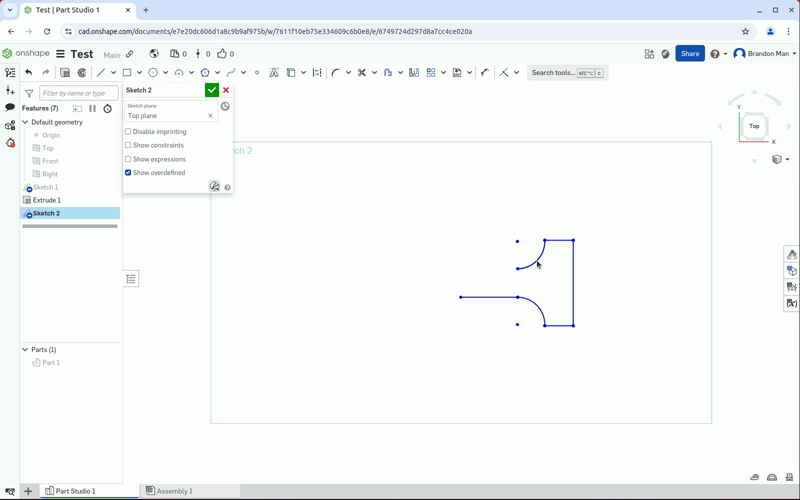
key(l)
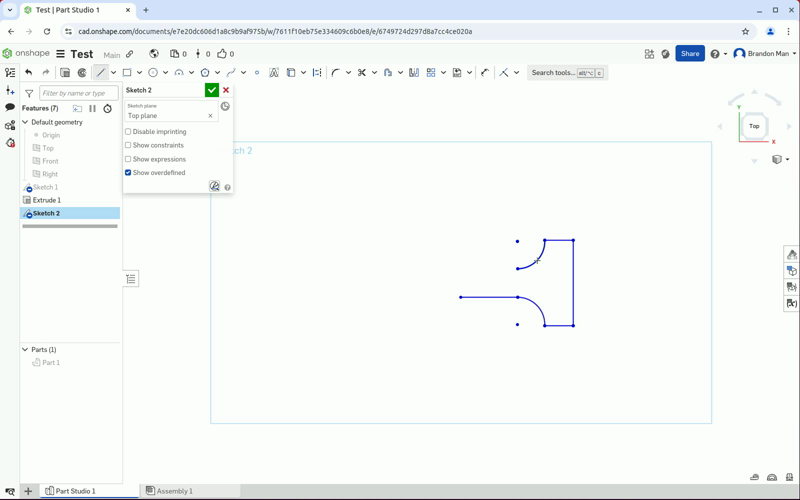
mouse_move(517, 268)
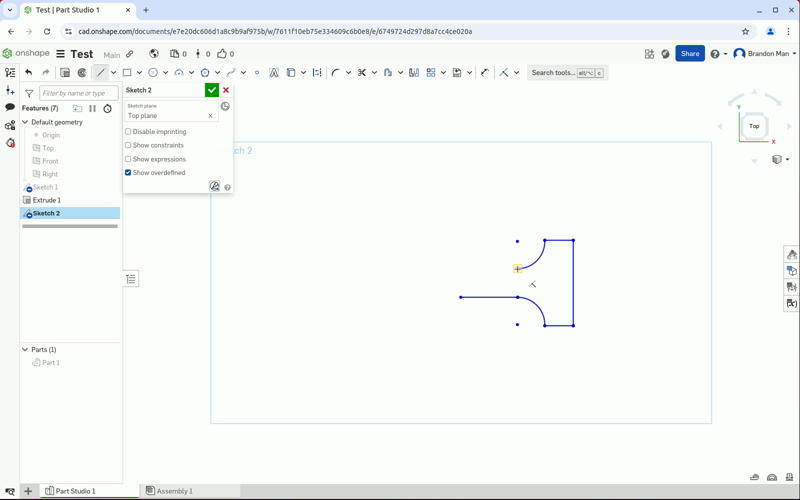
click(517, 268)
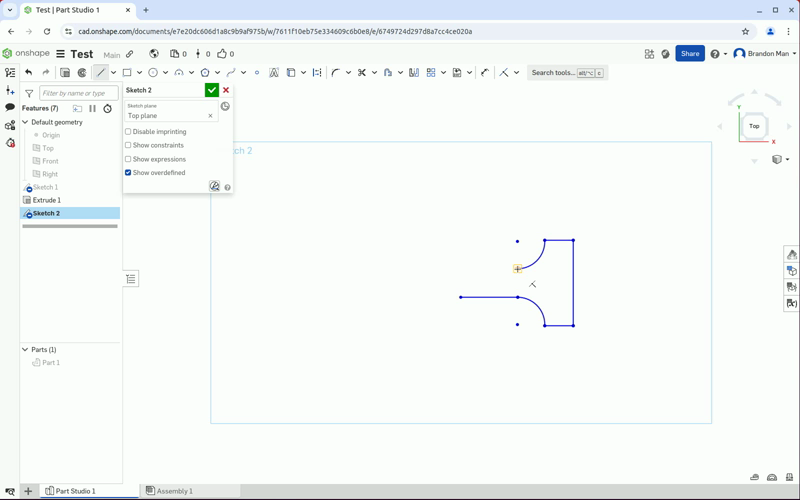
key_down(shift)
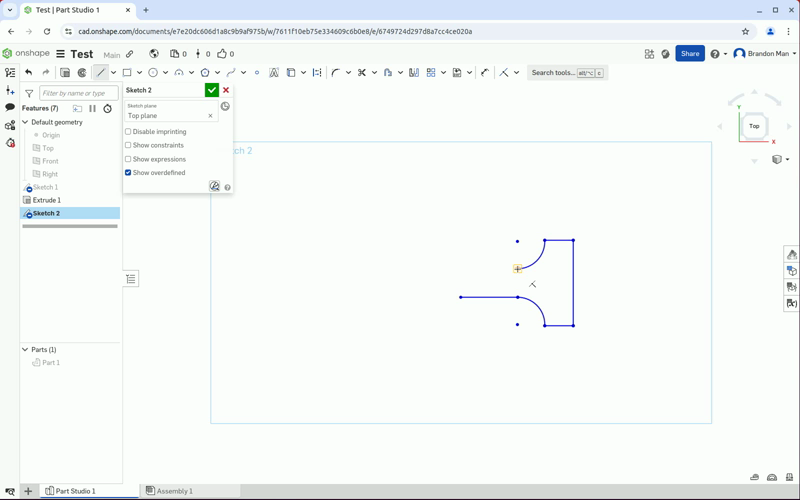
mouse_move(547, 268)
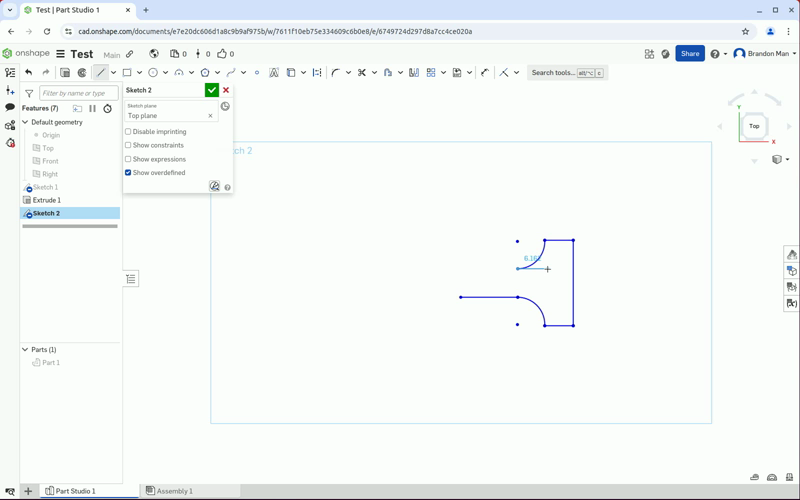
mouse_move(460, 268)
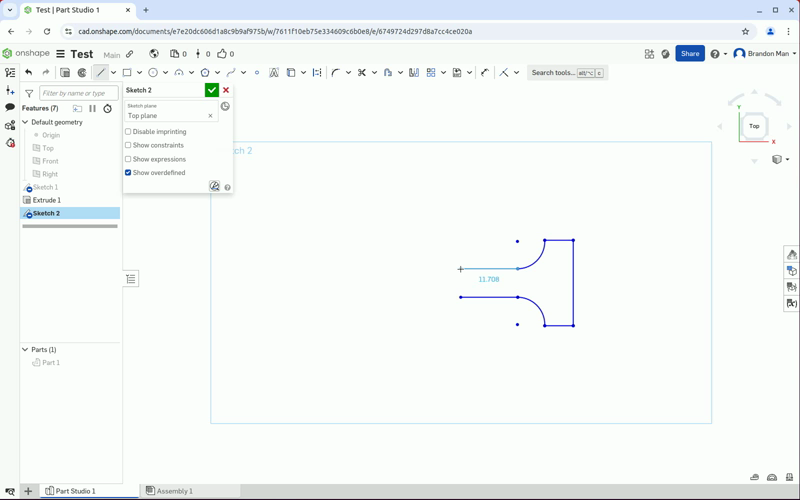
click(460, 268)
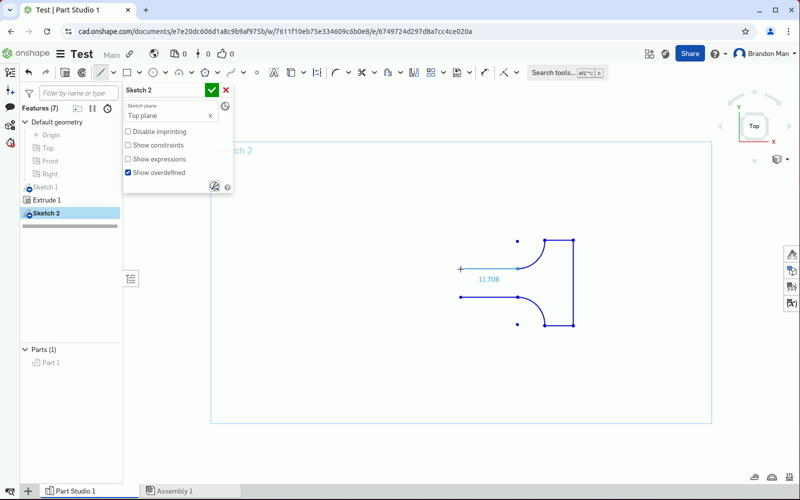
key_up(shift)
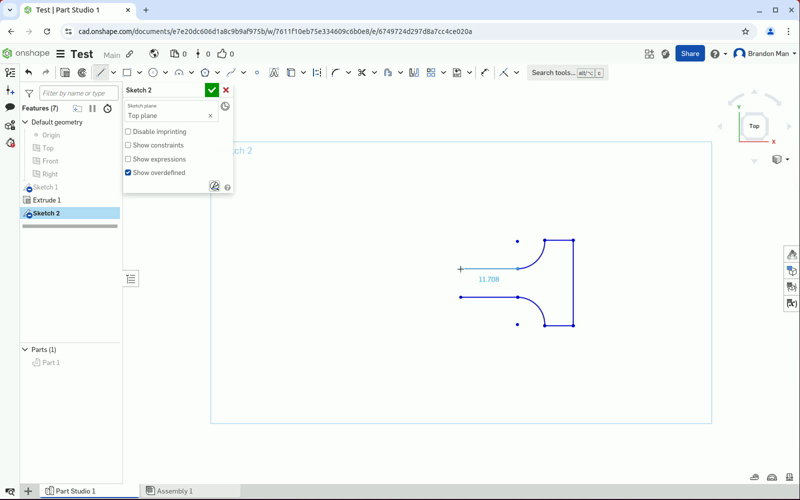
mouse_move(490, 268)
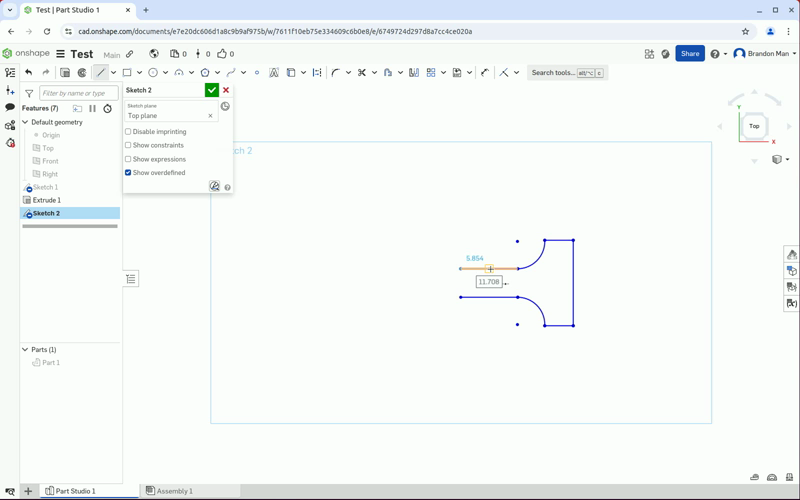
key_down(shift)
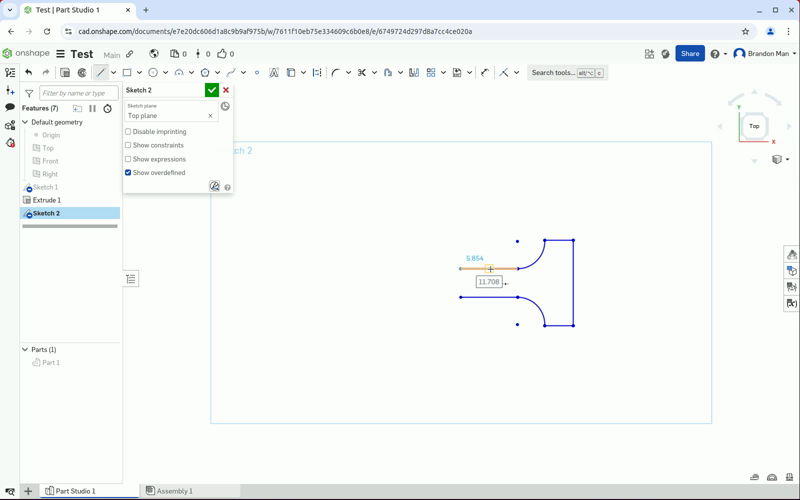
mouse_move(460, 297)
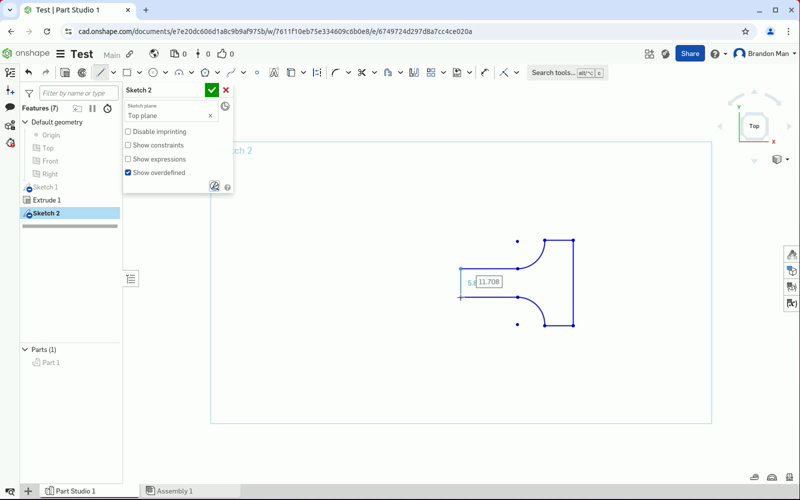
key_up(shift)
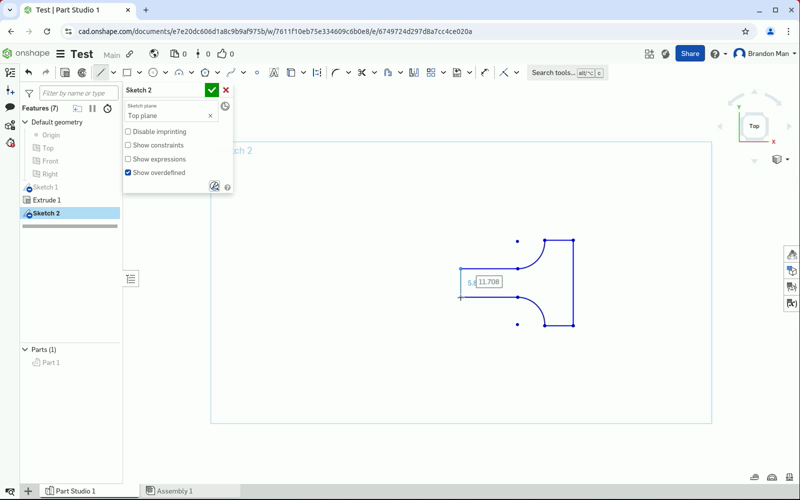
click(460, 297)
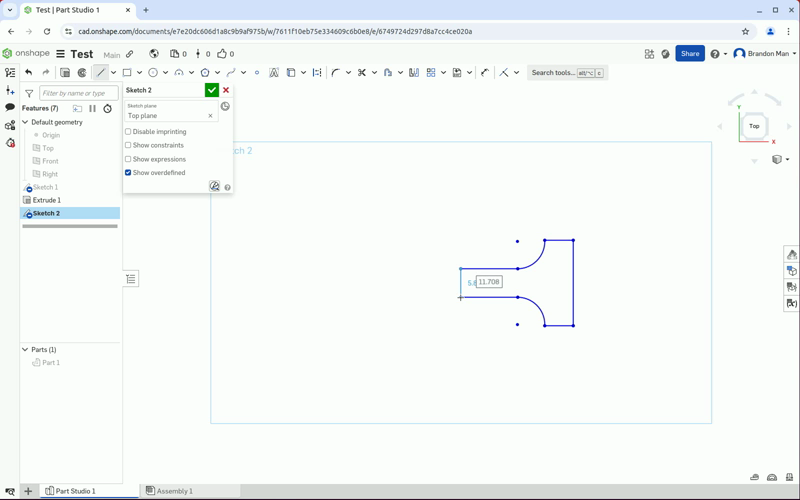
key(esc)
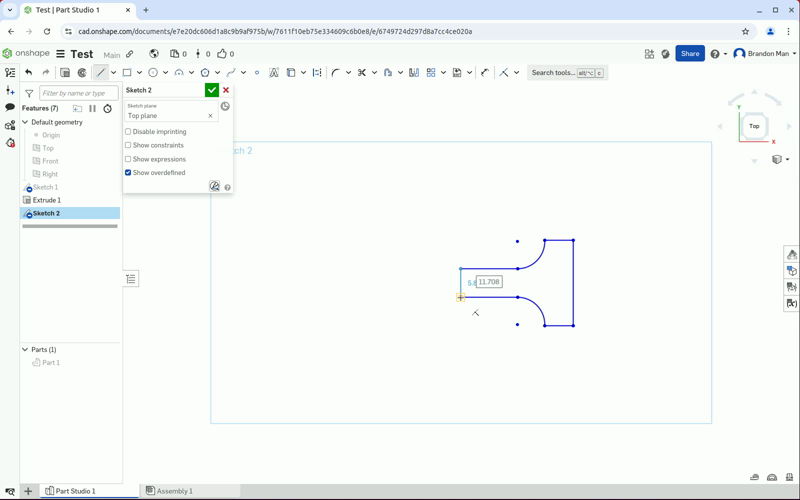
mouse_move(469, 283)
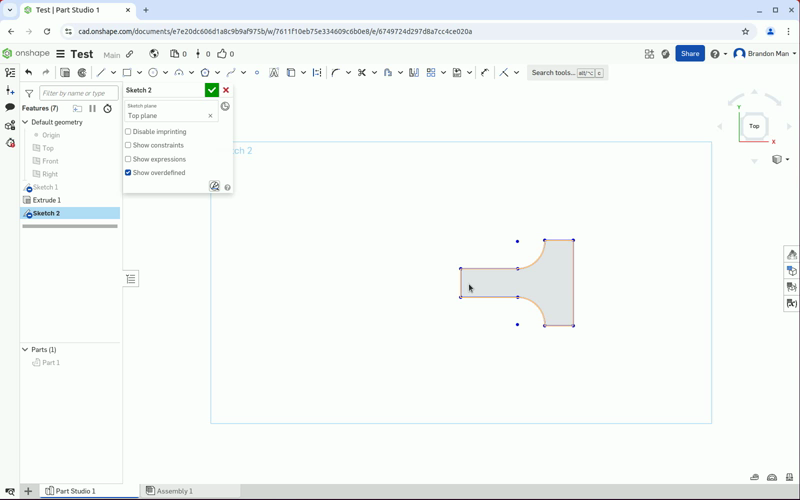
click(469, 283)
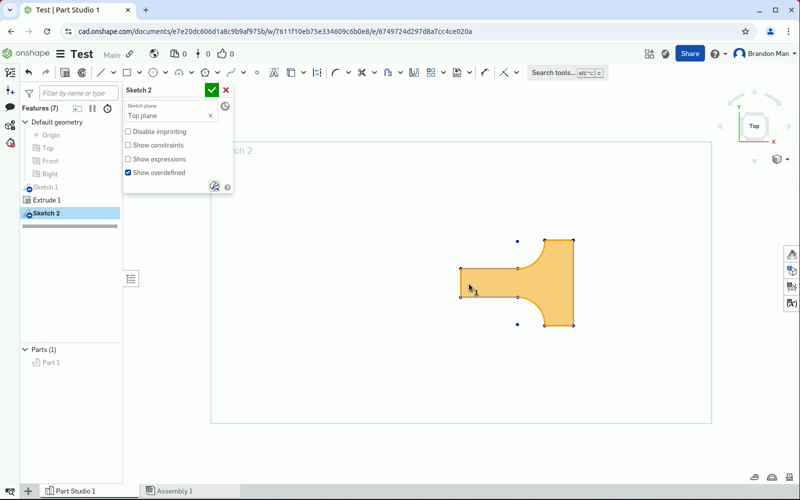
mouse_move(73, 352)
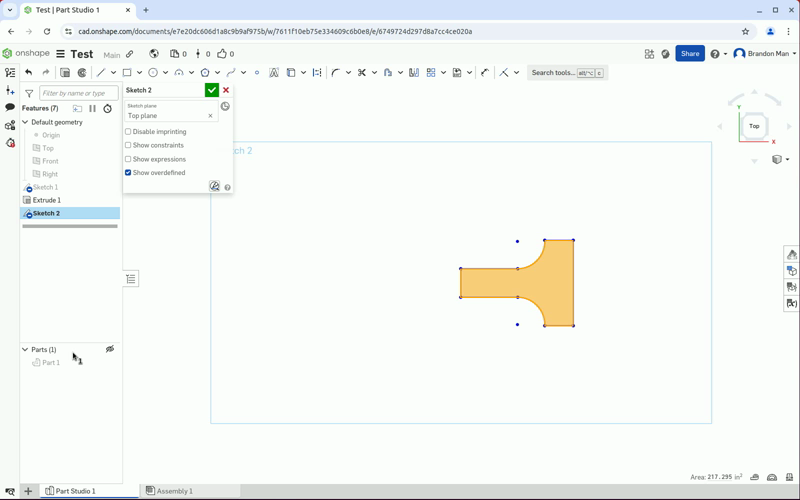
key(shift+y)
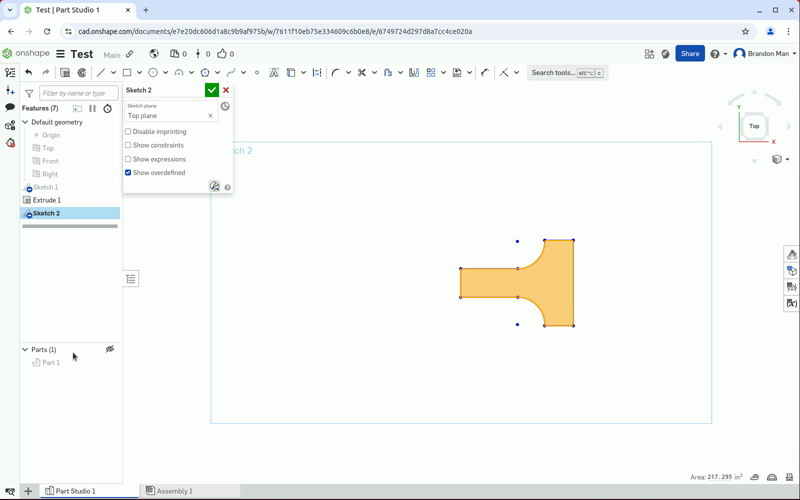
key(shift+e)
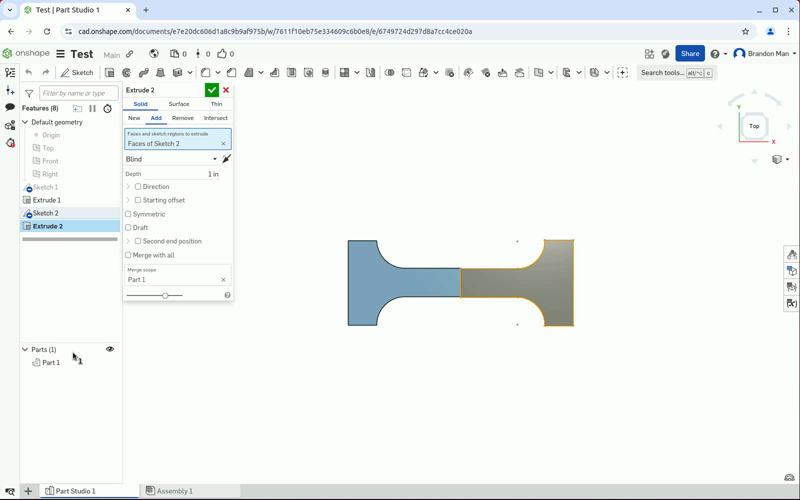
mouse_move(143, 106)
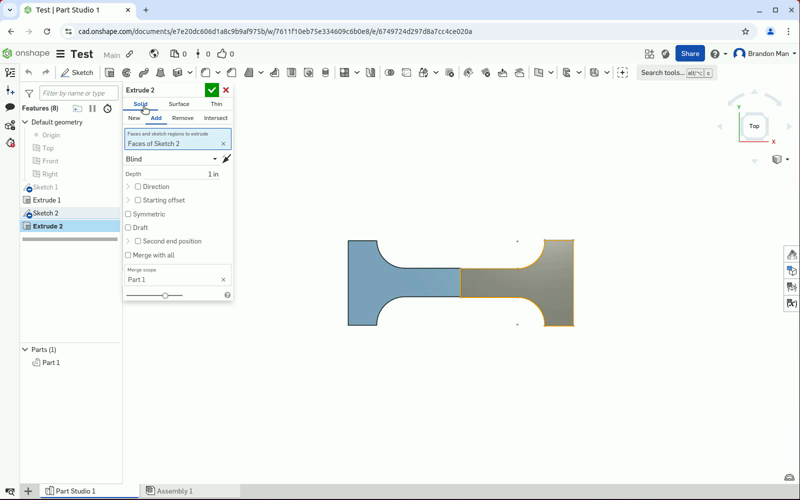
click(143, 106)
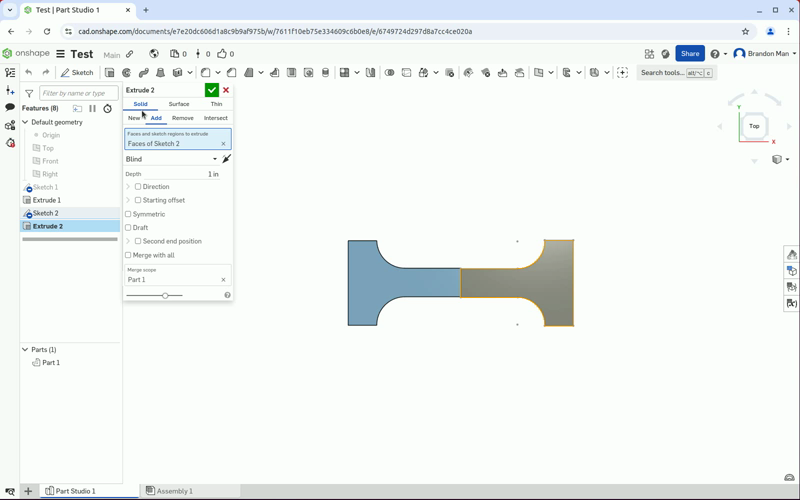
mouse_move(137, 120)
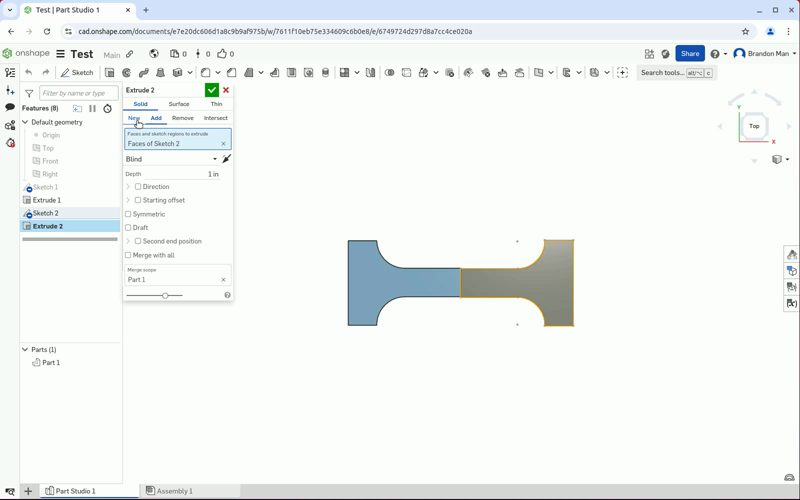
click(137, 120)
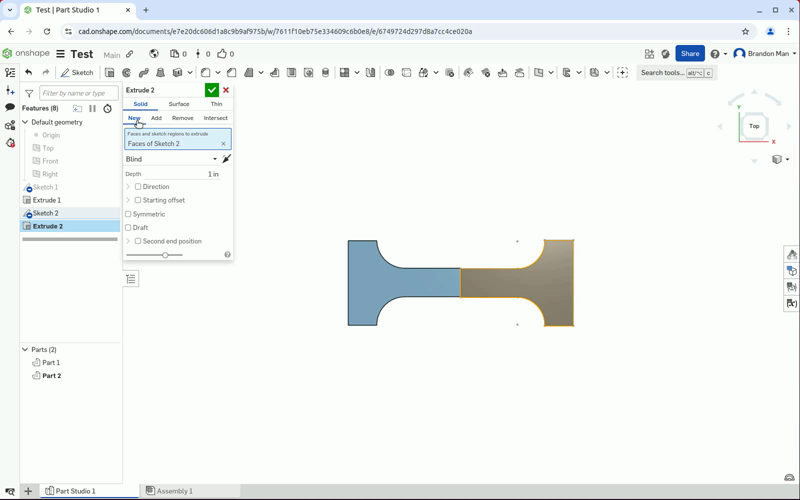
key(tab, 4)
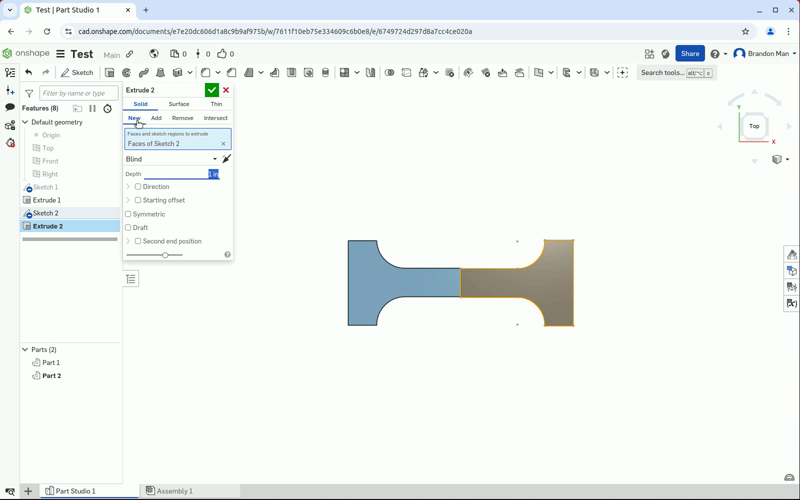
text(2.407)
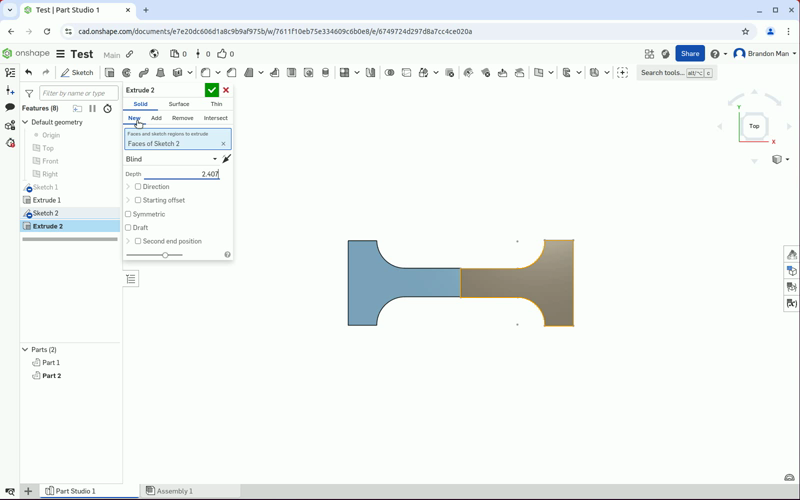
key(enter)
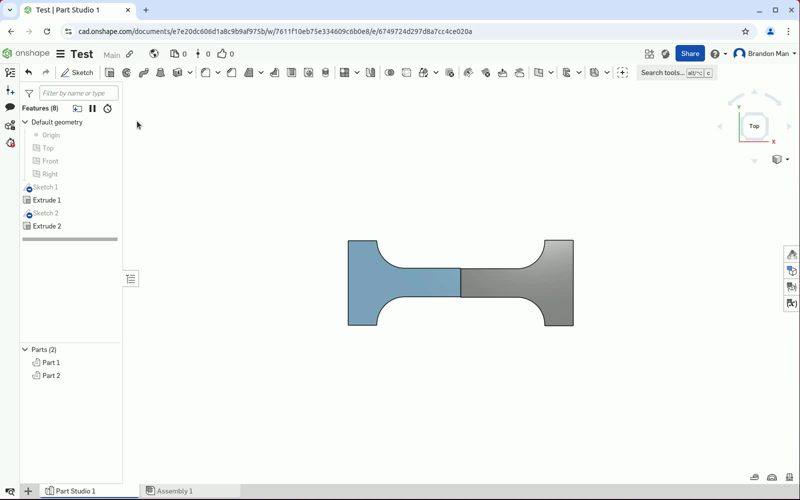
key(shift+h)
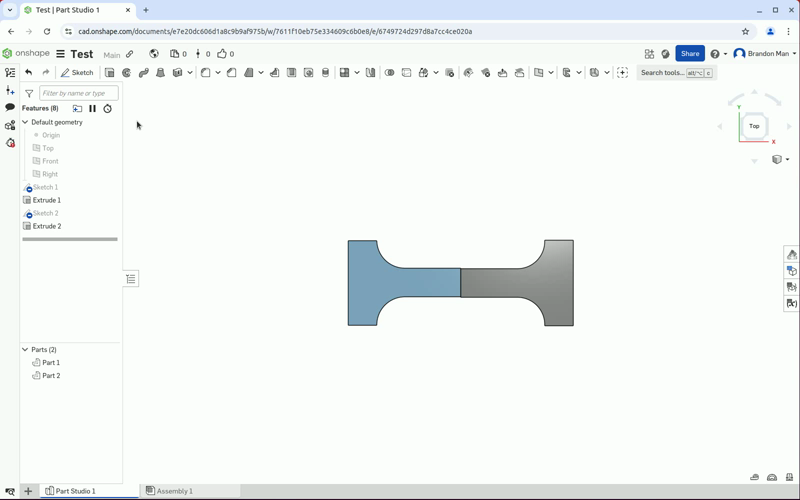
key(shift+h)
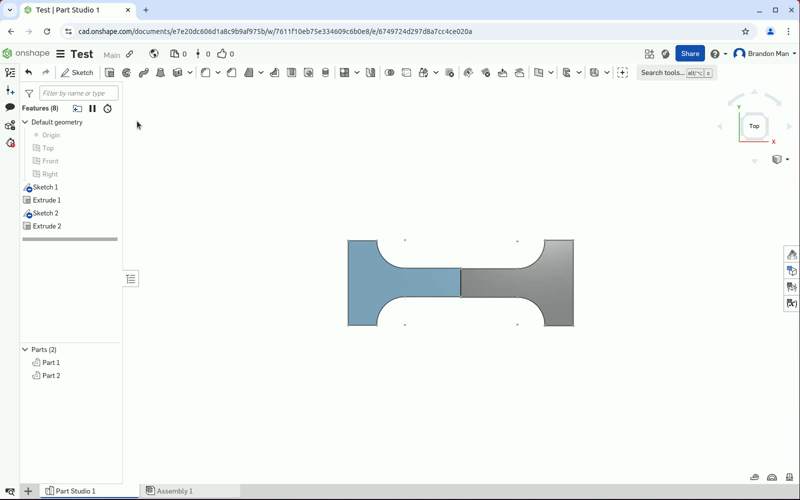
key(shift+7)
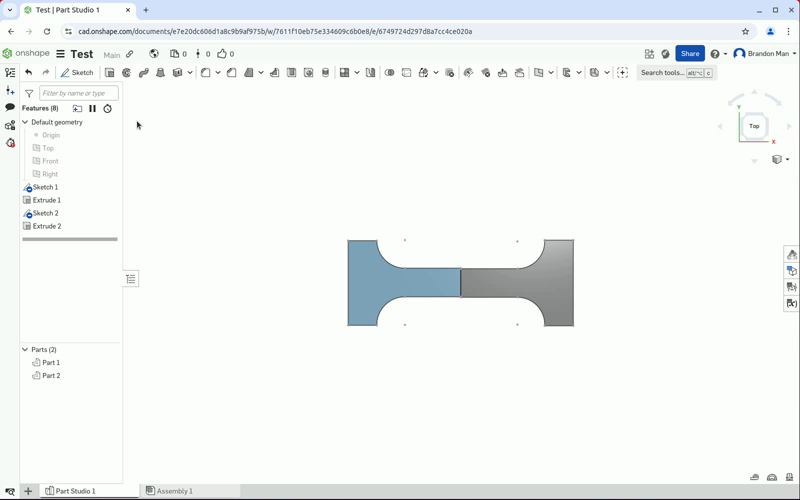
key(up, 3)
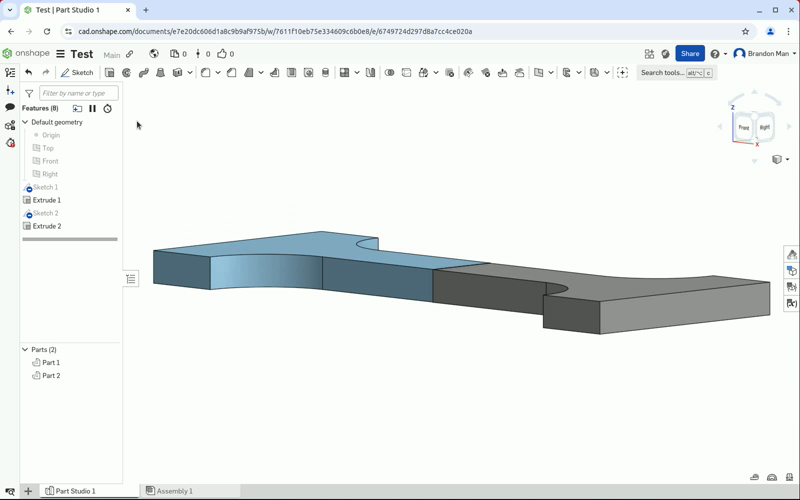
key(left, 3)
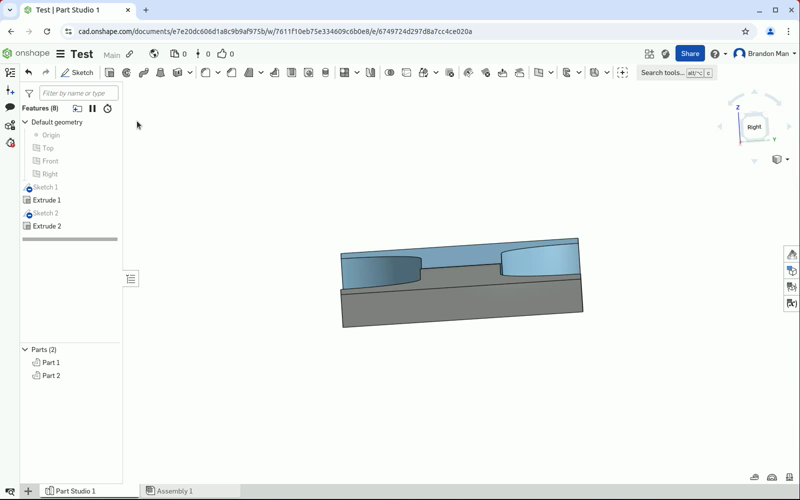
key(right, 3)
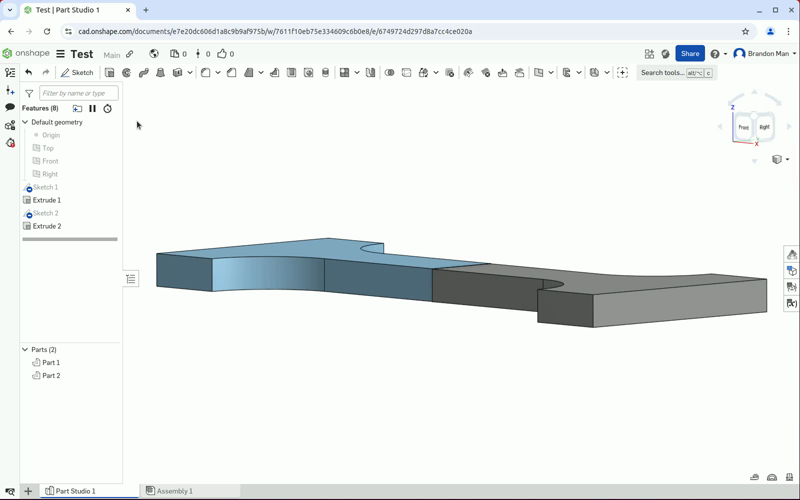
key(down, 3)
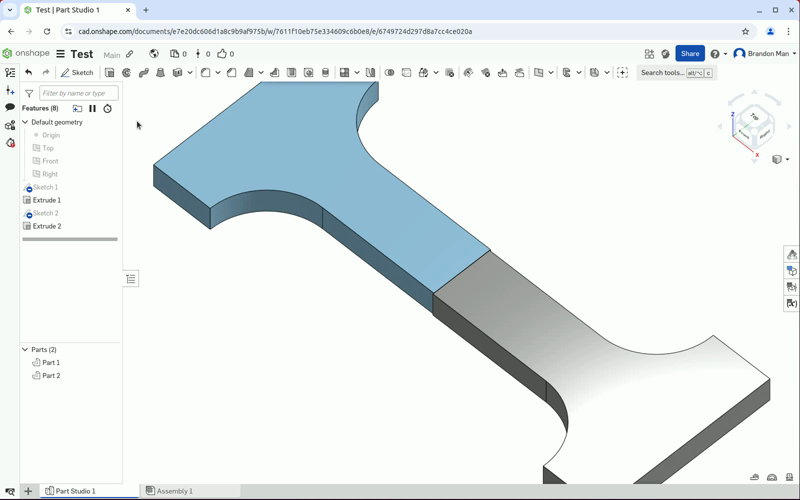
mouse_move(73, 189)
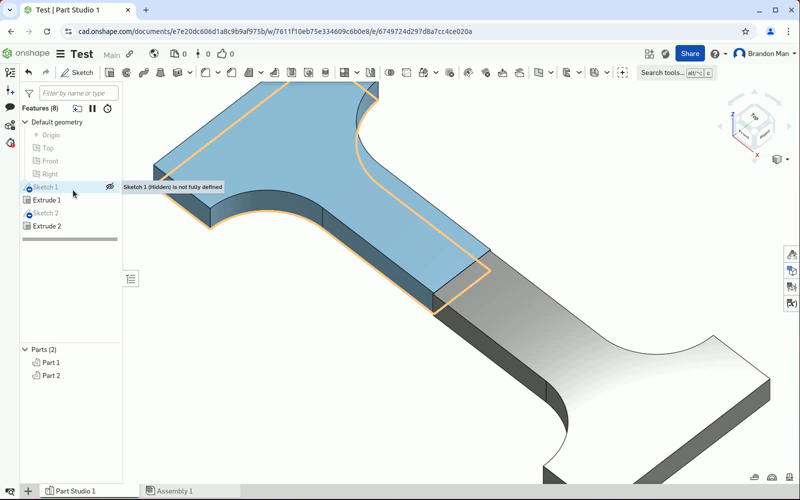
click(73, 189)